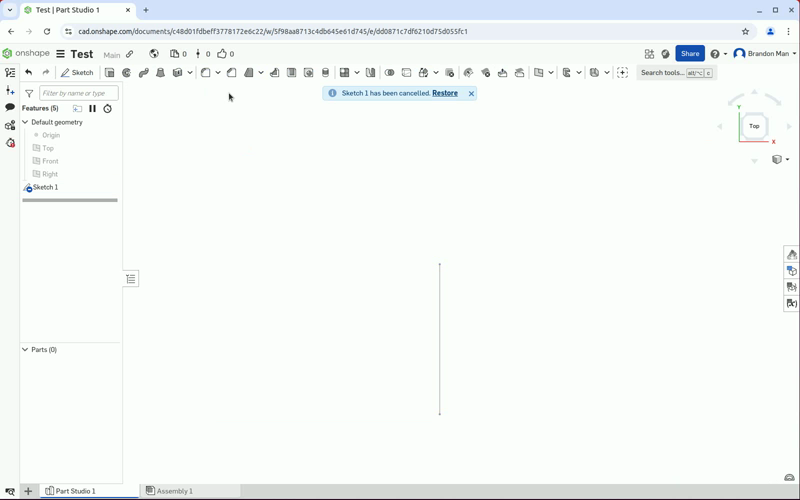
key(shift+h)
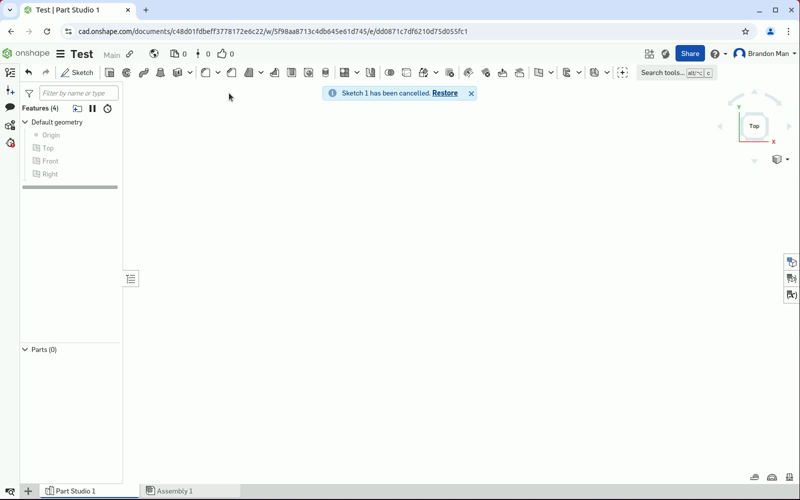
mouse_move(73, 352)
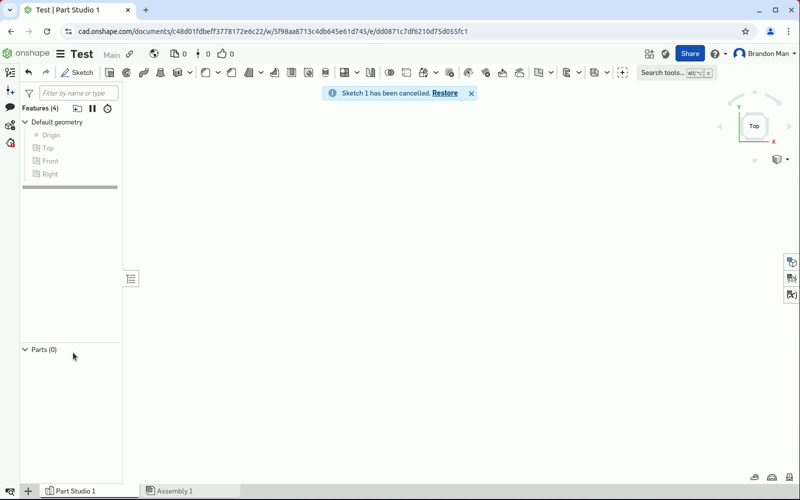
key(y)
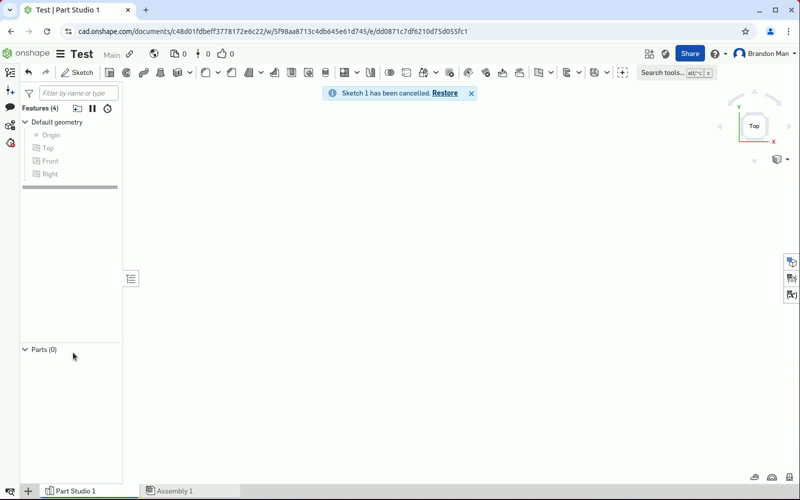
key(shift+p)
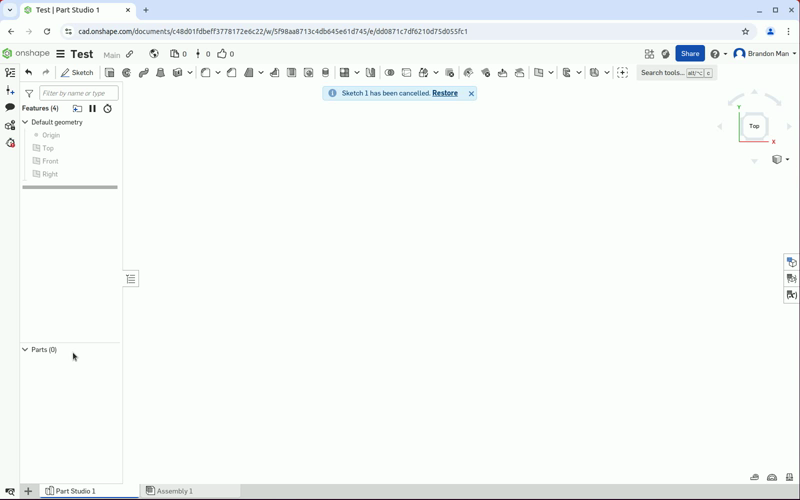
key(space)
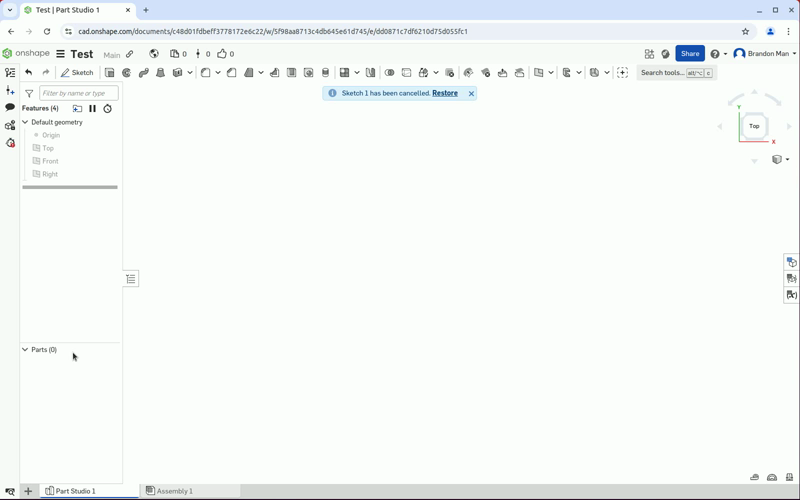
key_down(shift)
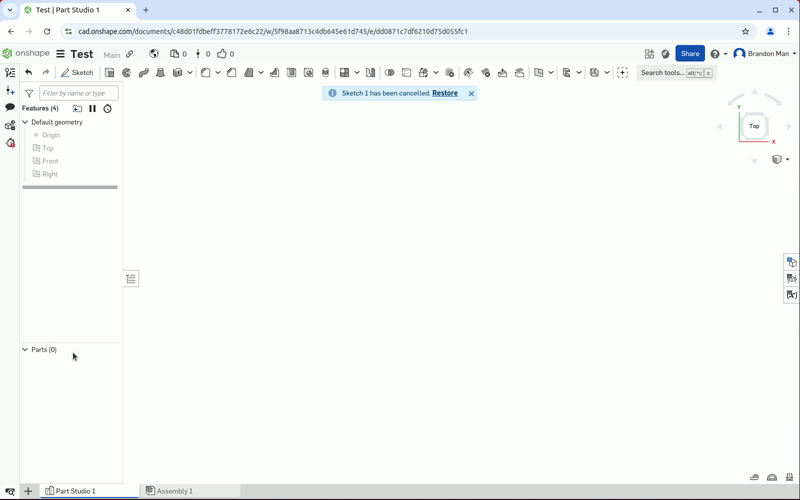
key(up)
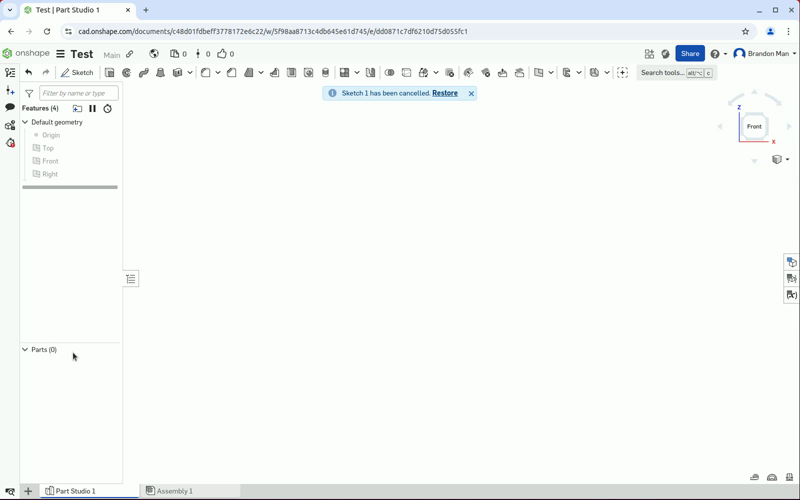
key_up(shift)
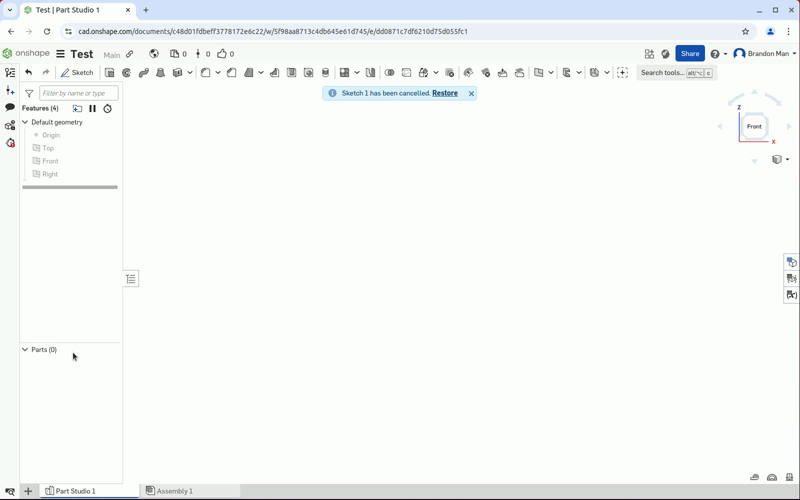
mouse_move(73, 352)
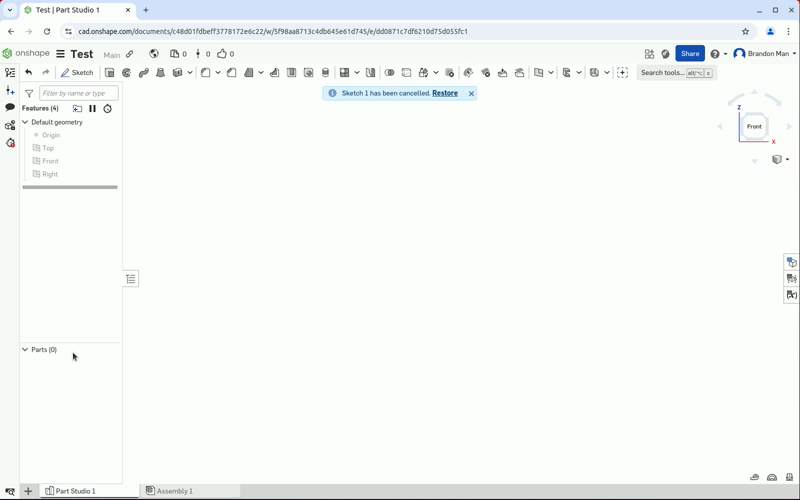
key(shift+y)
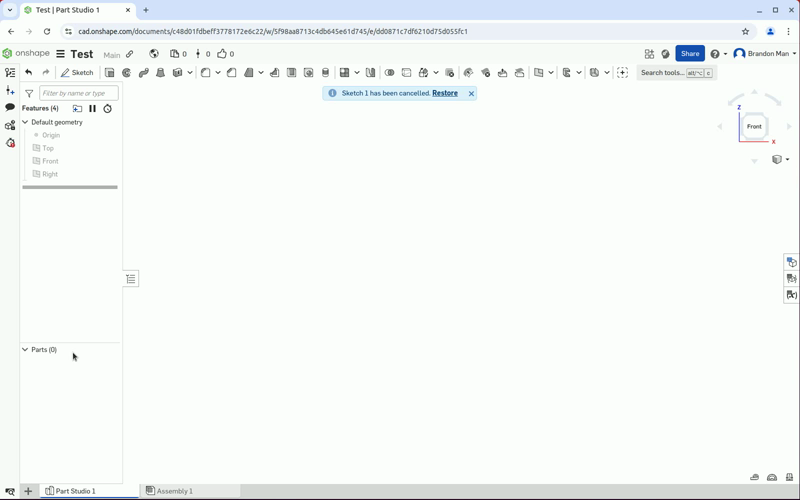
key(shift+s)
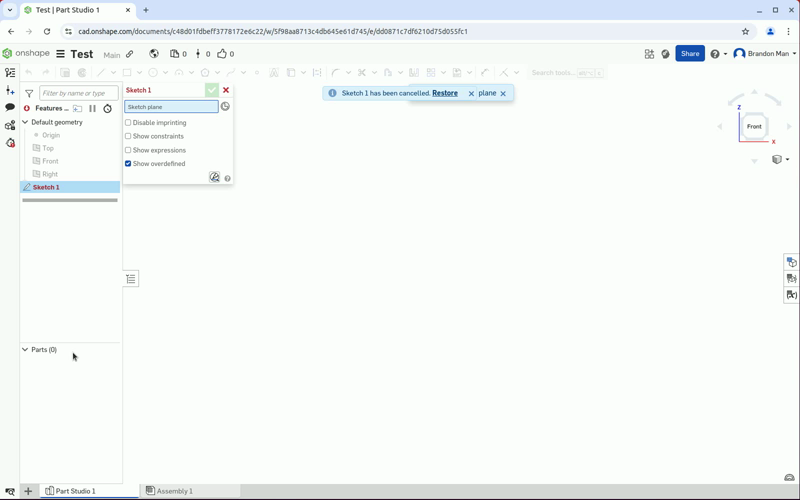
mouse_move(73, 163)
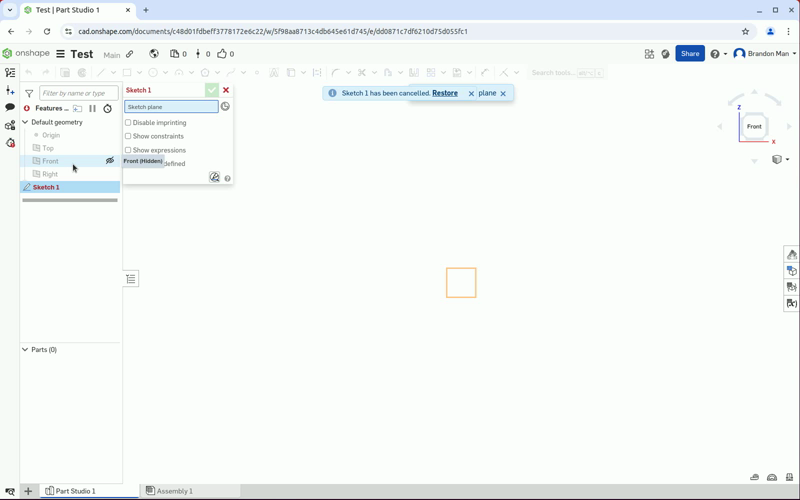
click(73, 163)
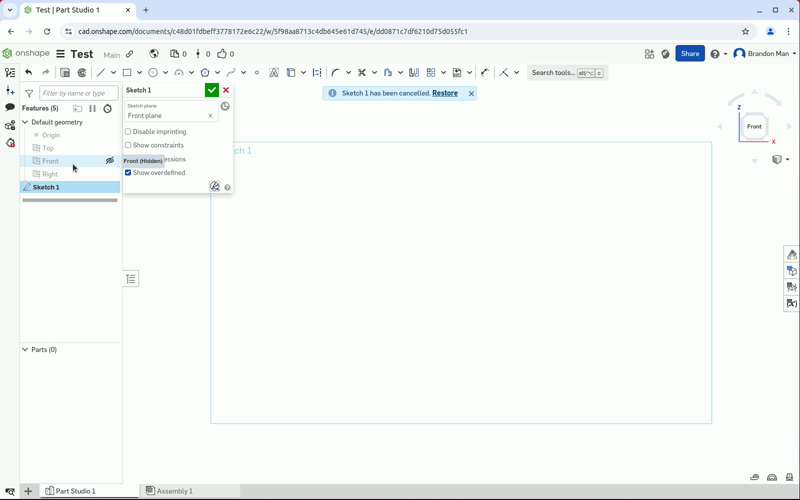
mouse_move(73, 352)
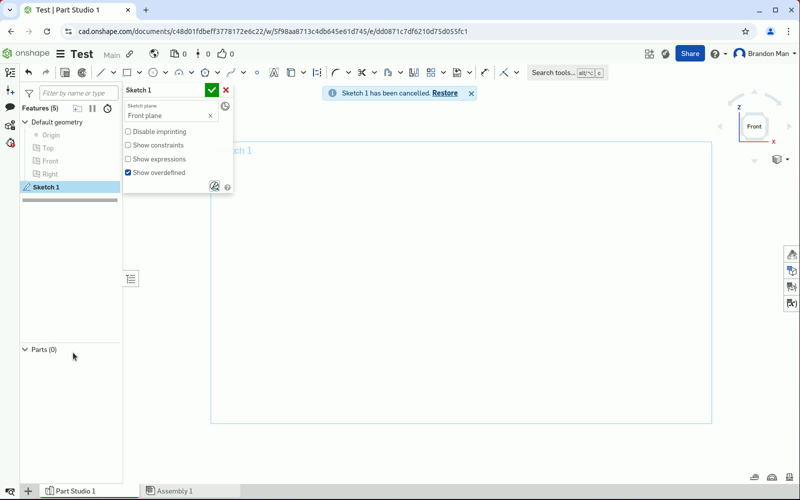
key(y)
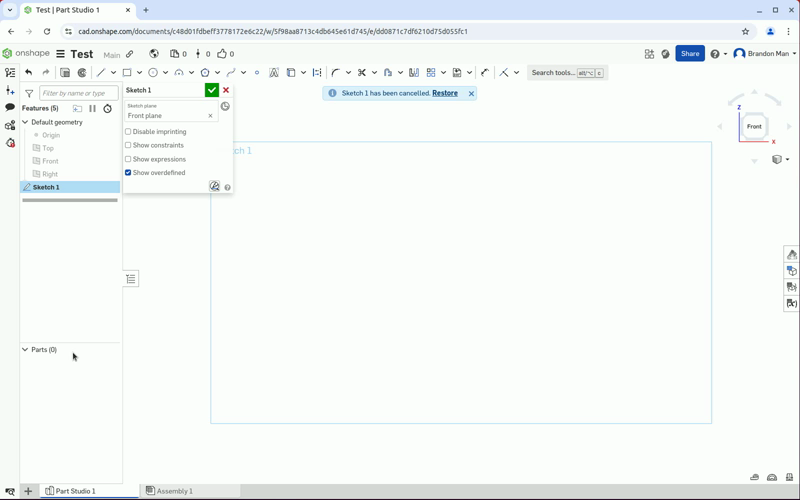
key(c)
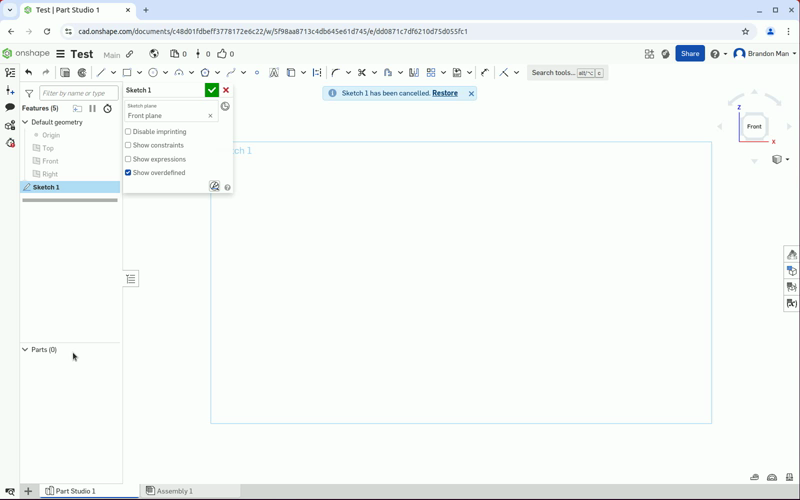
key_down(shift)
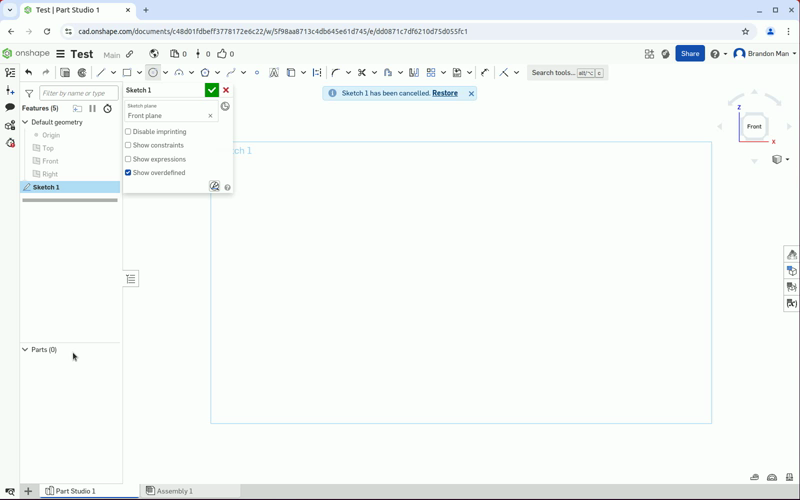
mouse_move(461, 282)
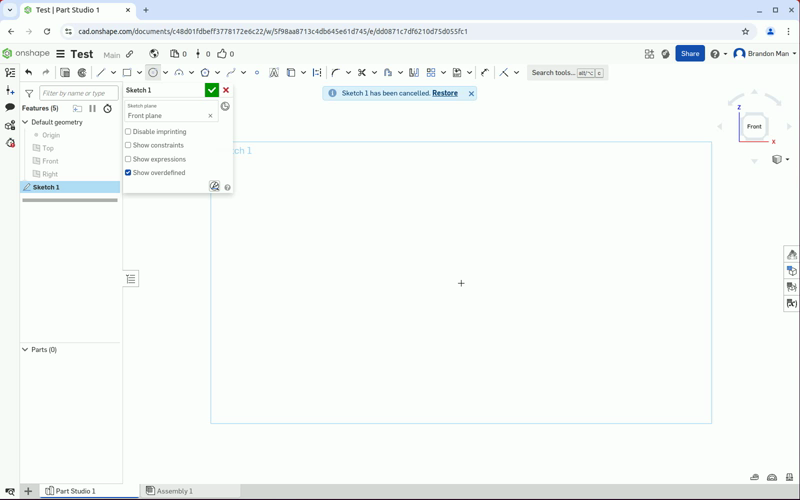
click(461, 282)
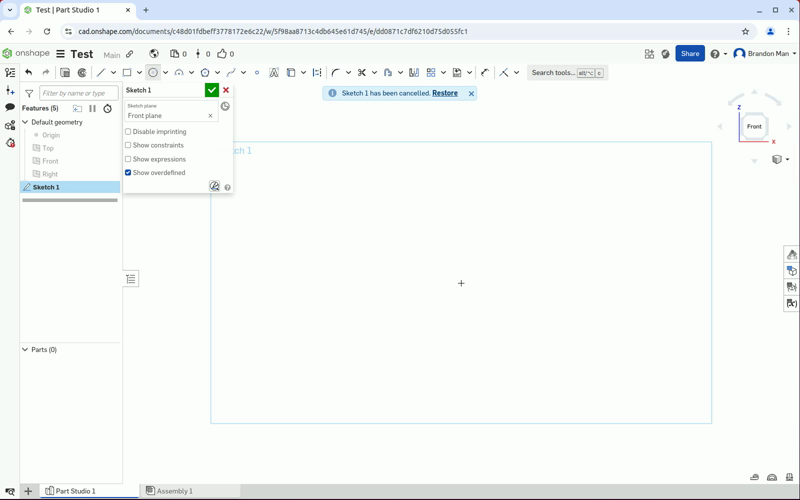
key_up(shift)
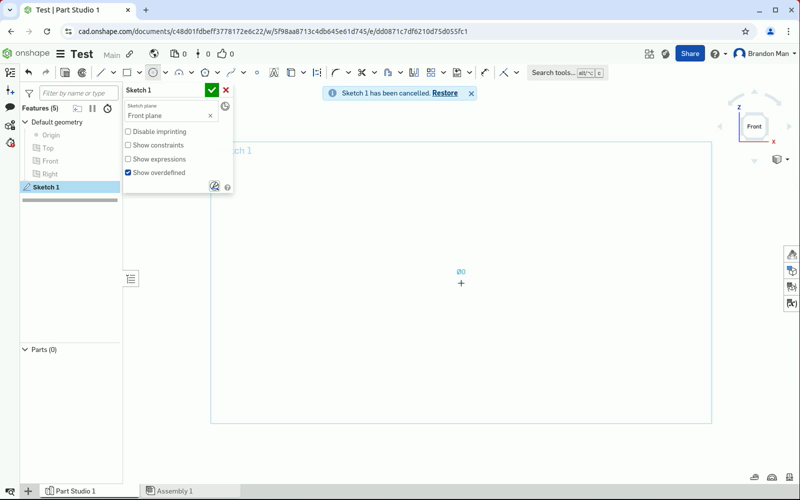
mouse_move(497, 282)
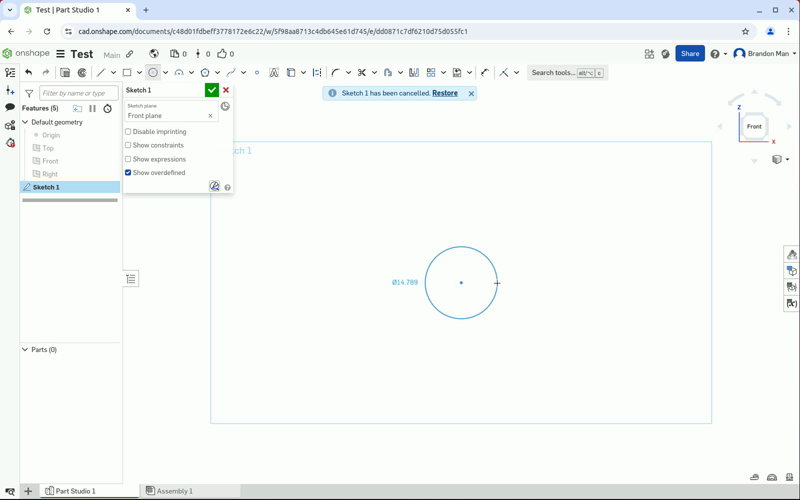
click(497, 282)
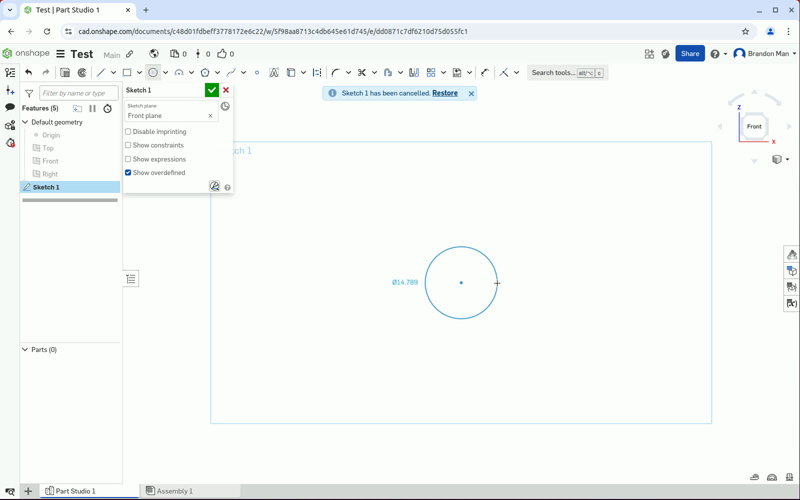
key(esc)
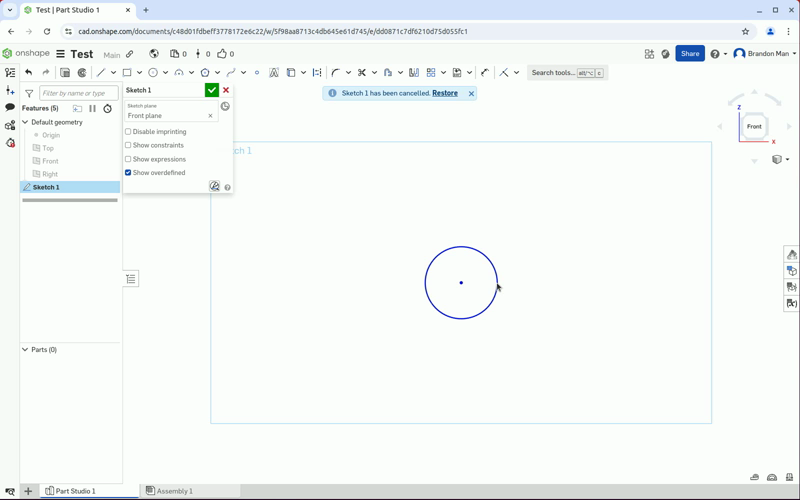
key(c)
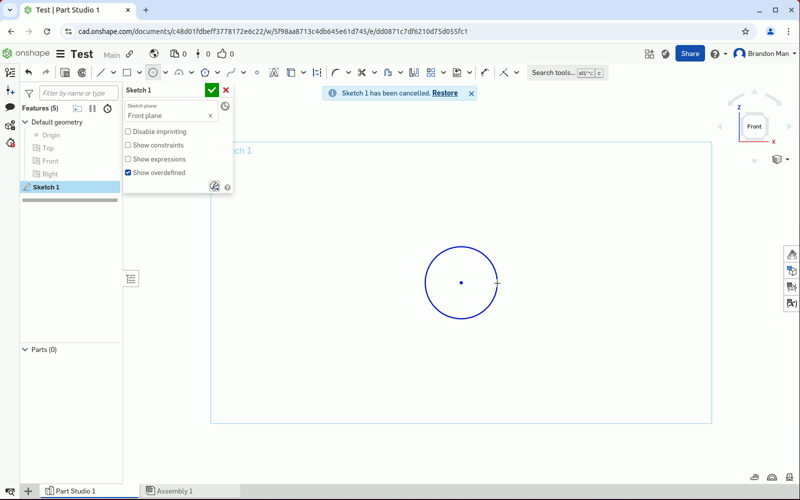
key_down(shift)
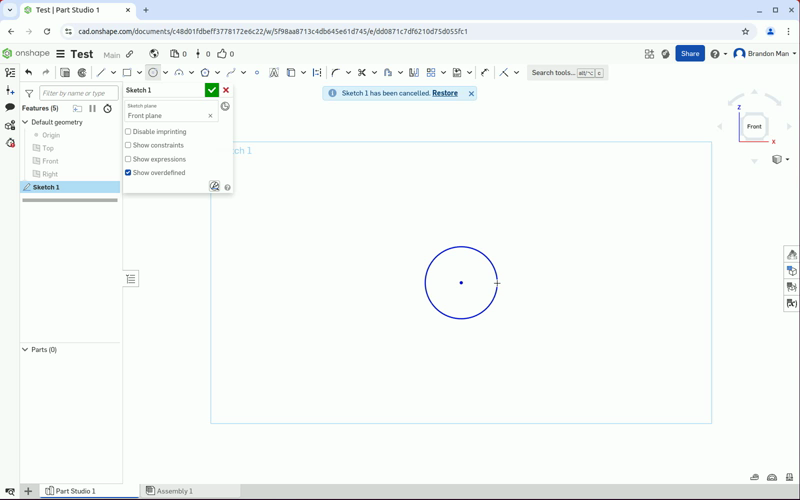
mouse_move(461, 282)
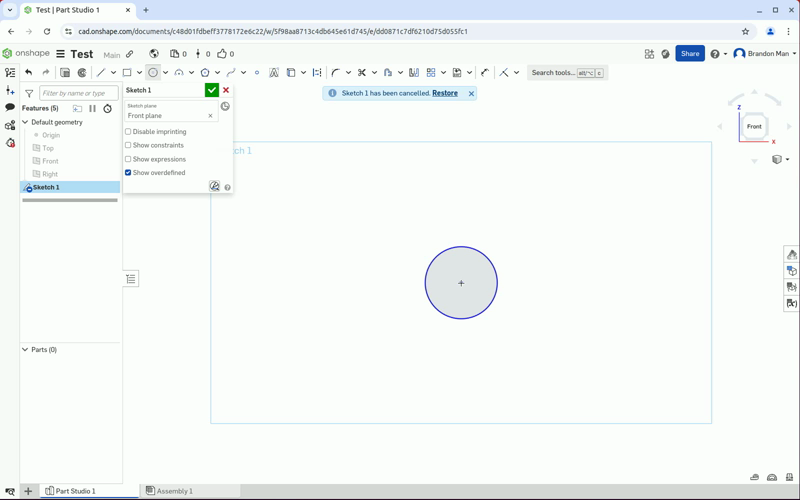
click(461, 282)
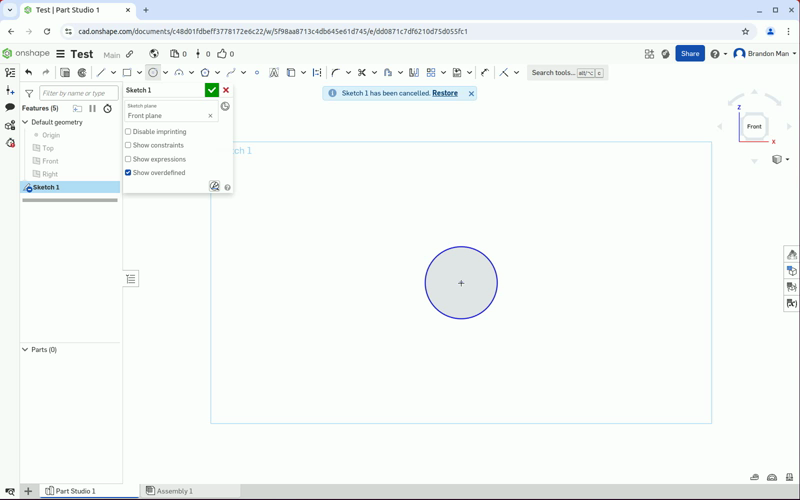
key_up(shift)
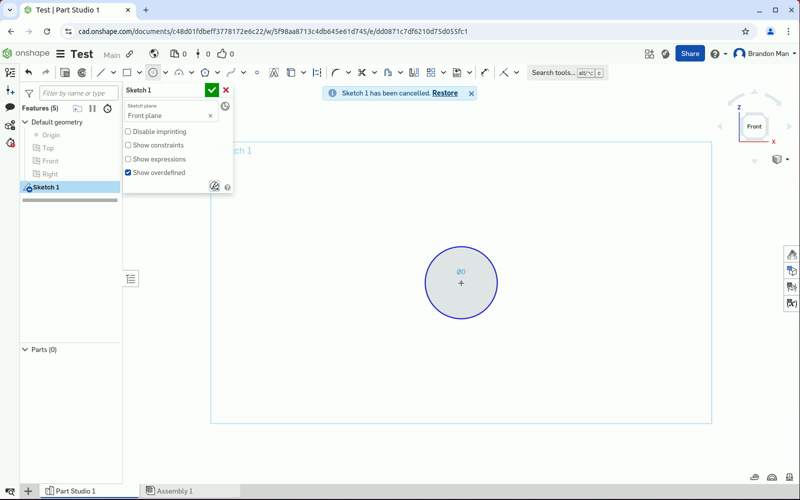
mouse_move(479, 282)
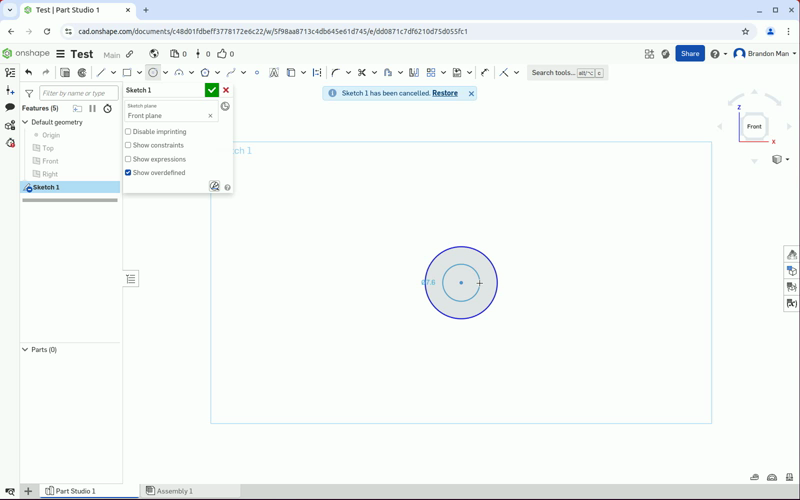
click(479, 282)
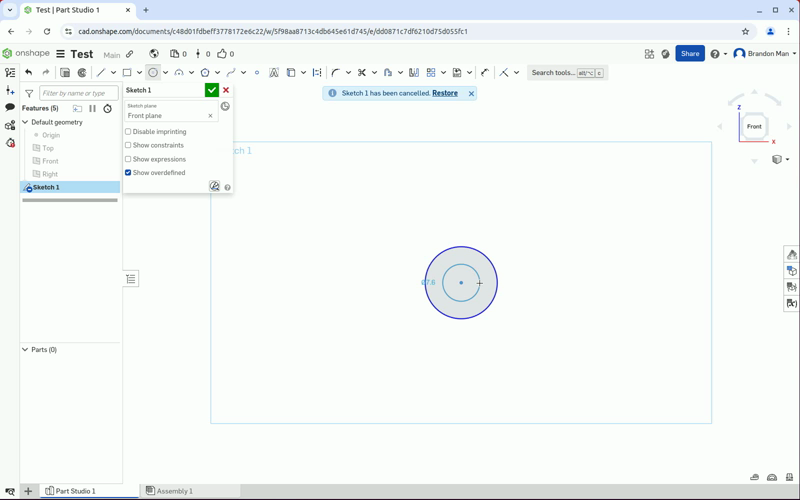
key(esc)
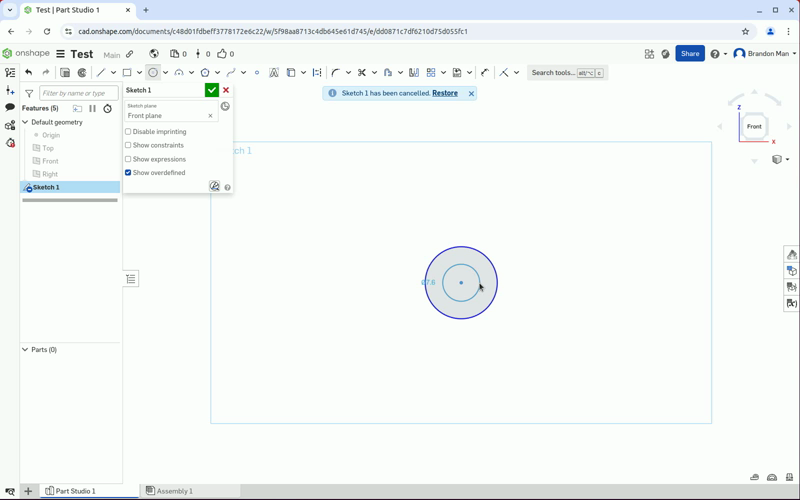
mouse_move(464, 255)
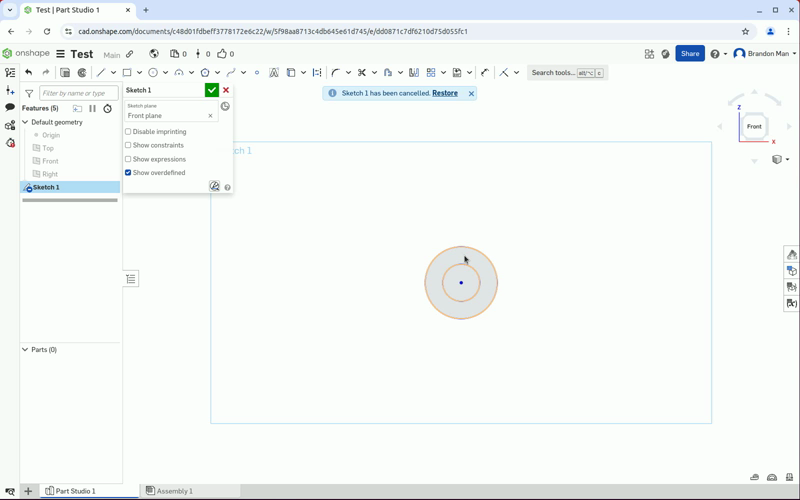
click(464, 255)
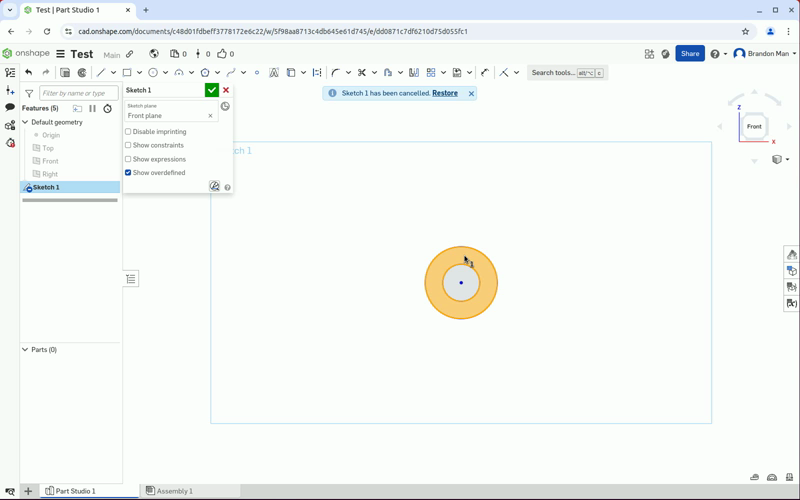
mouse_move(73, 352)
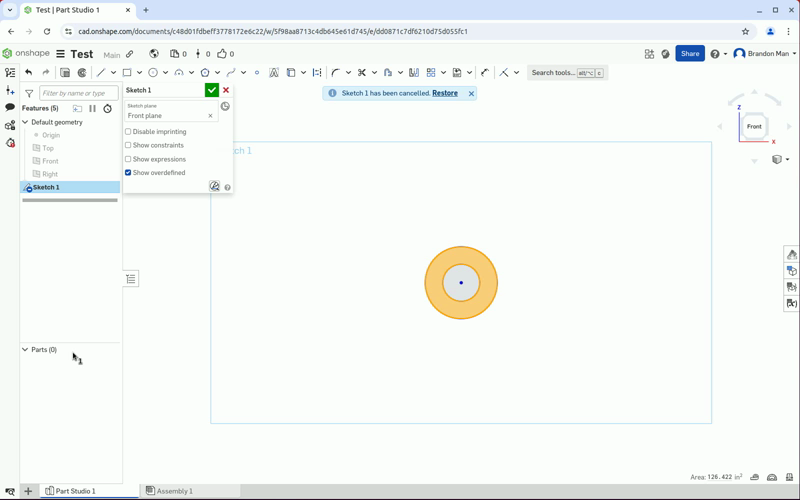
key(shift+y)
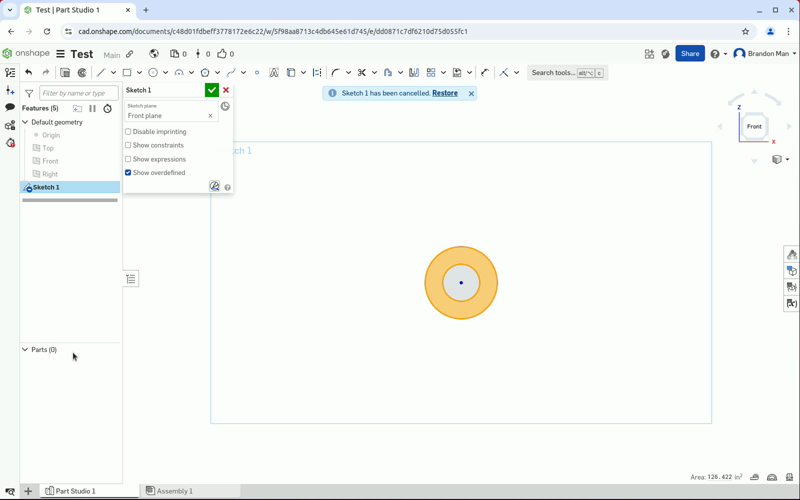
key(shift+e)
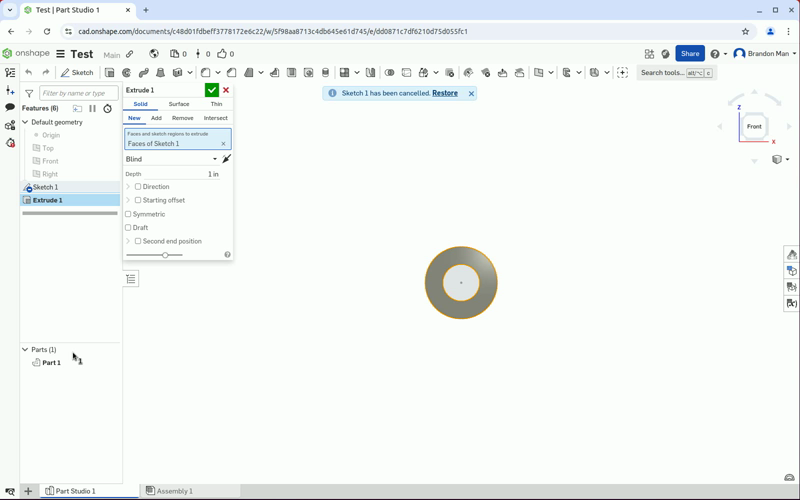
mouse_move(143, 106)
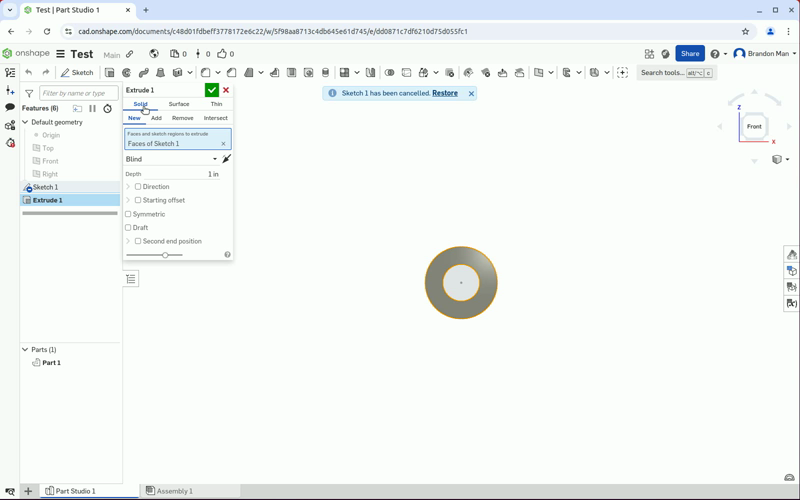
click(143, 106)
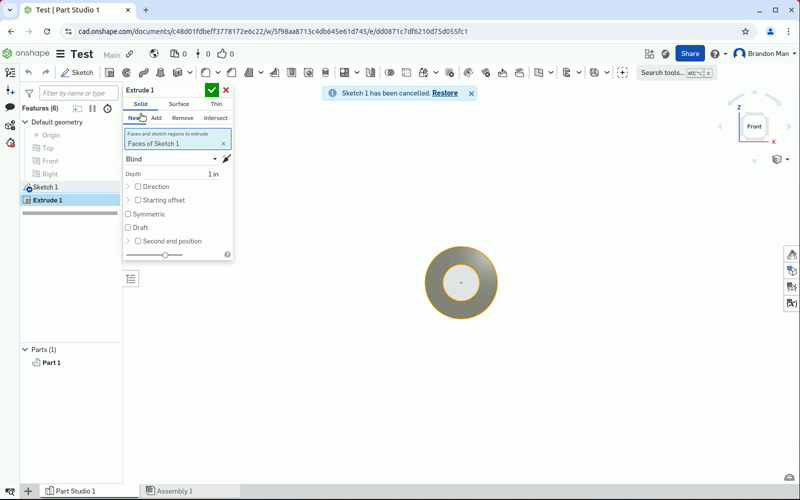
mouse_move(137, 120)
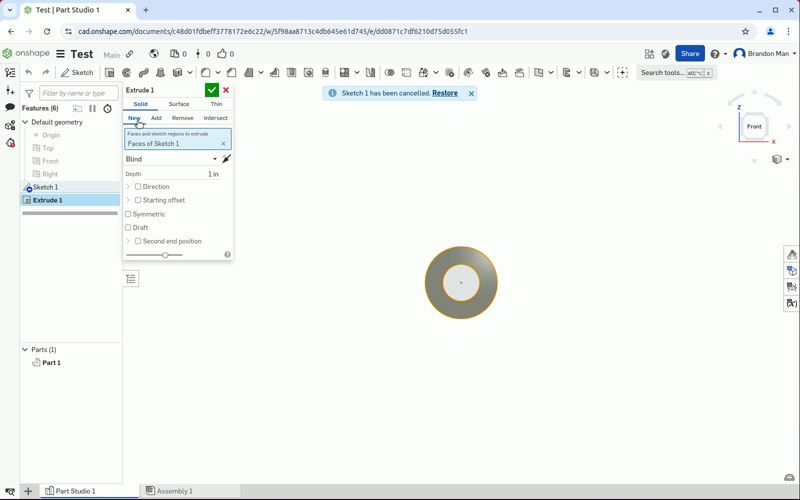
click(137, 120)
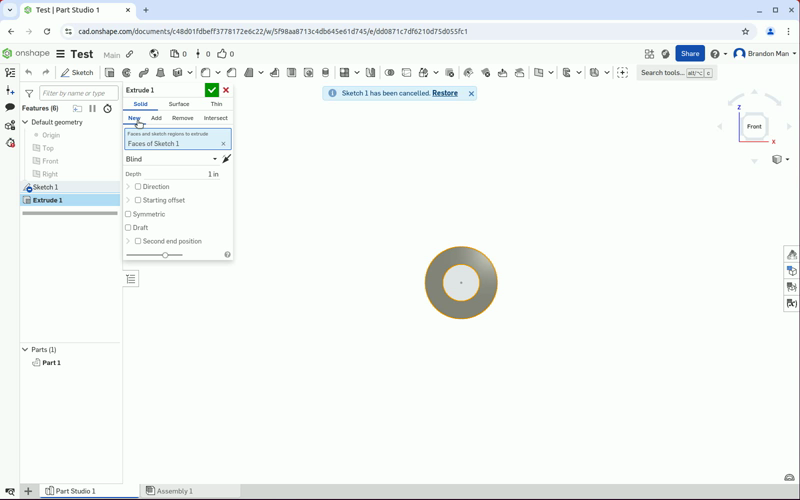
key(tab, 4)
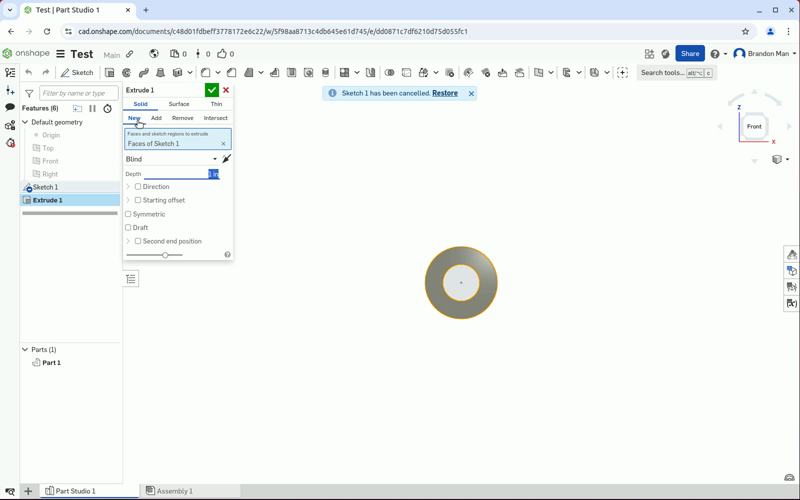
text(3.129)
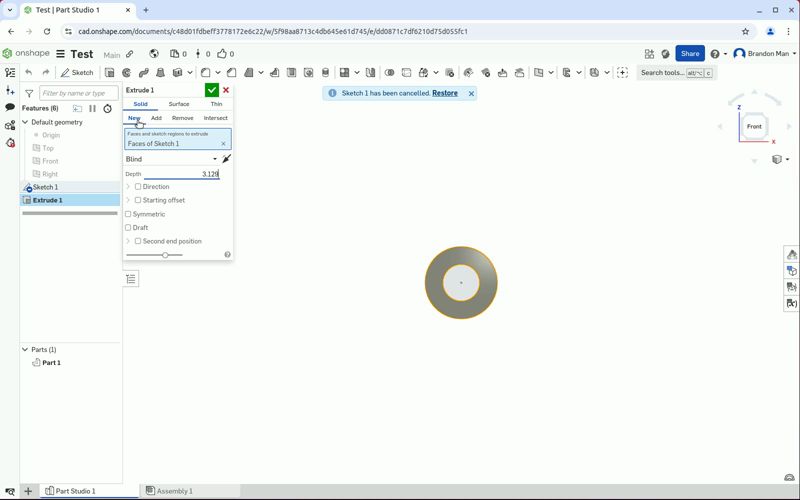
key(enter)
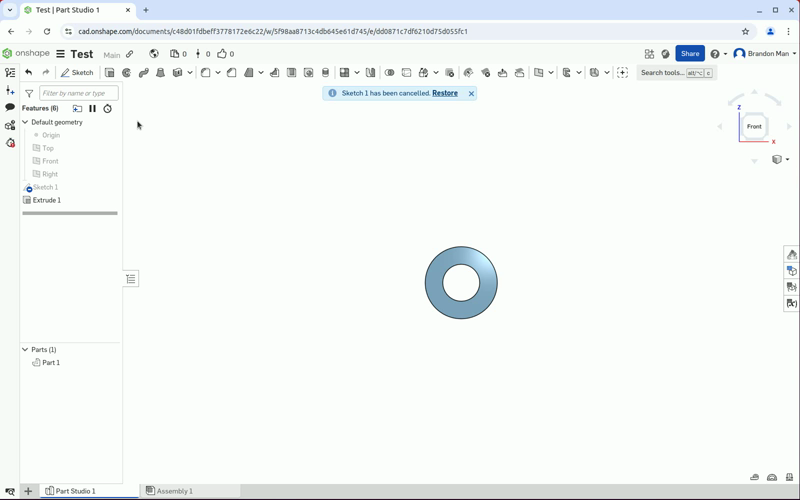
key(shift+h)
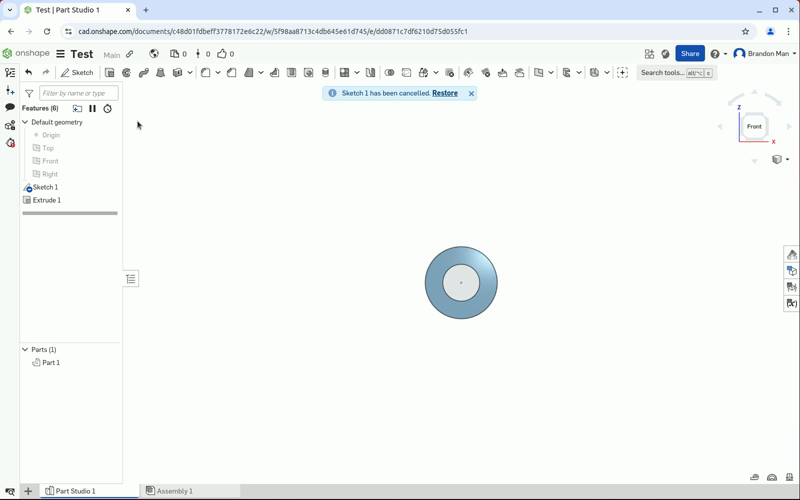
key(shift+h)
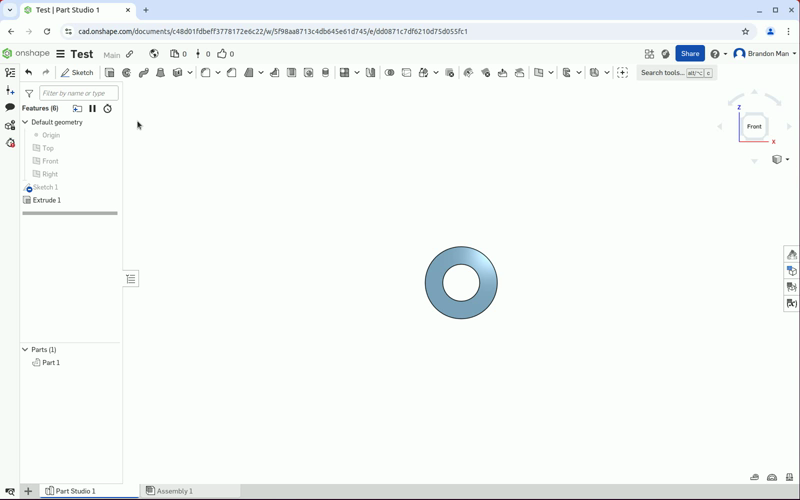
mouse_move(73, 189)
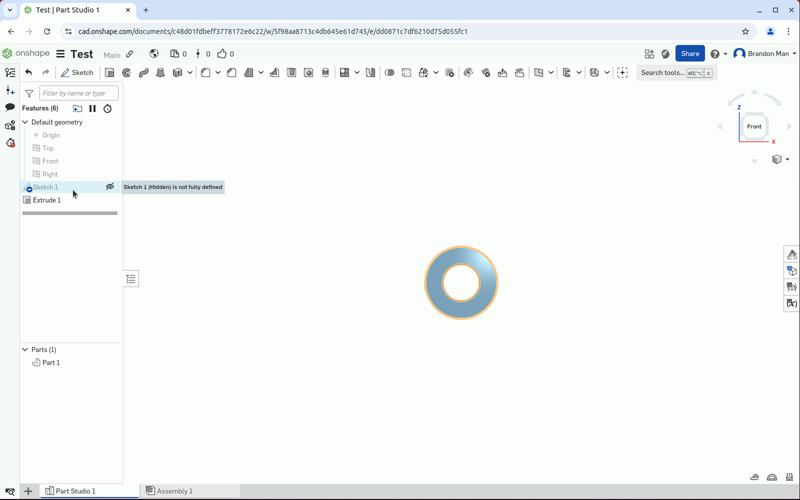
click(73, 189)
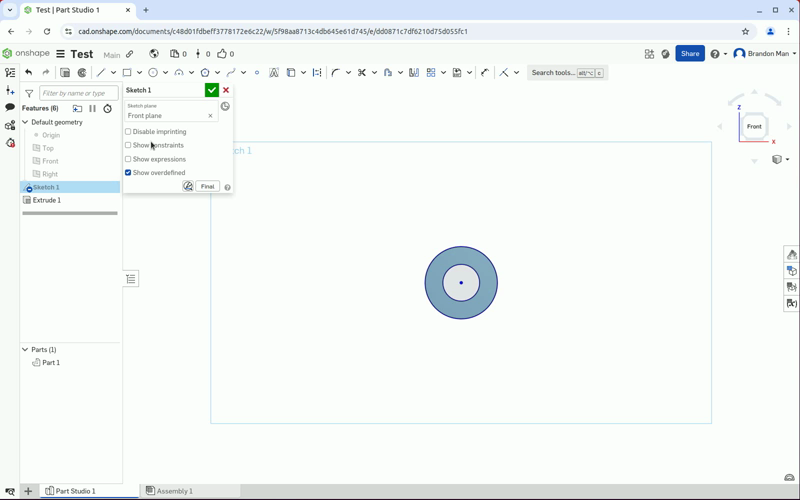
mouse_move(229, 92)
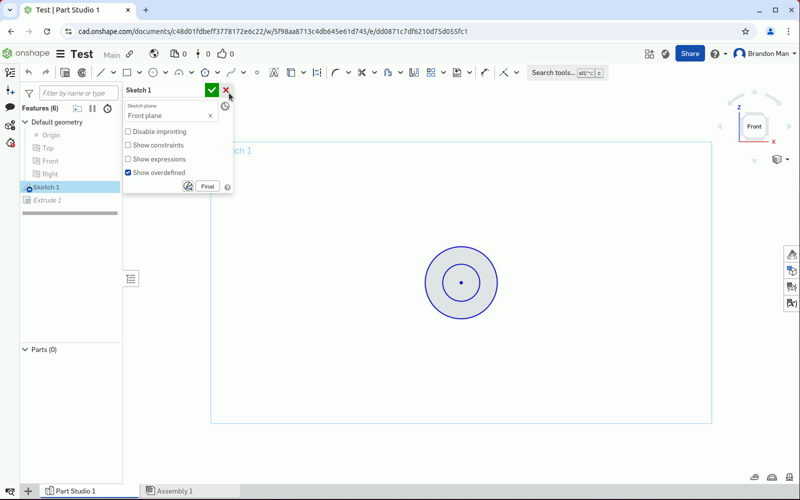
click(229, 92)
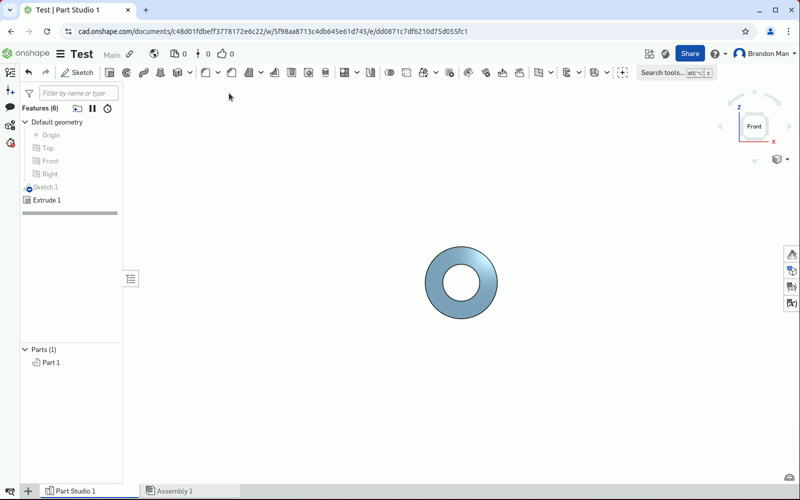
mouse_move(541, 75)
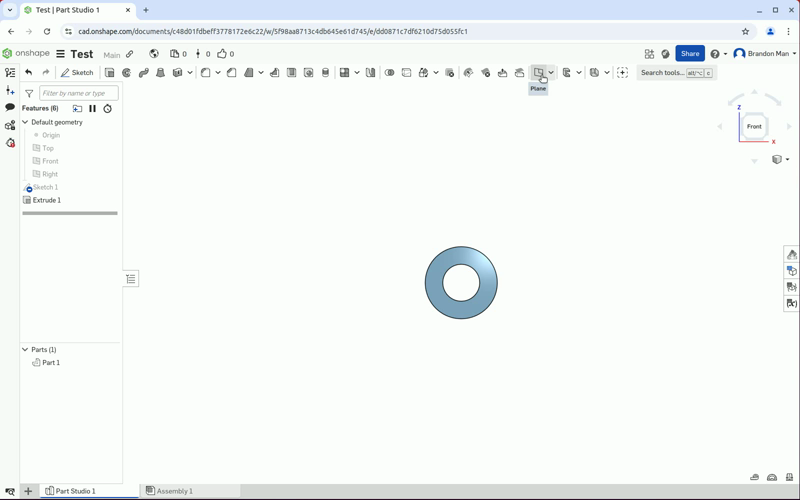
click(541, 75)
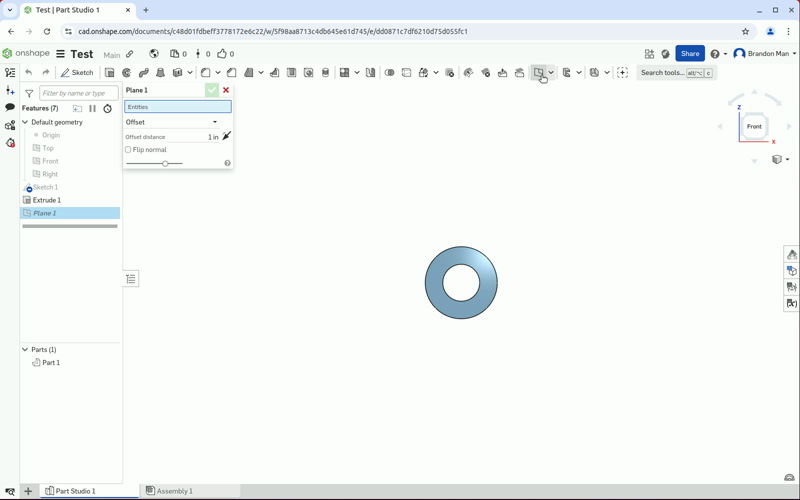
mouse_move(73, 163)
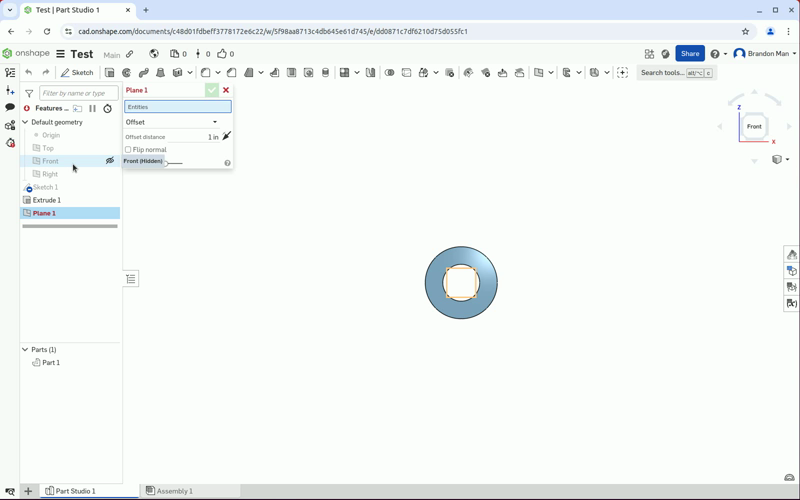
click(73, 163)
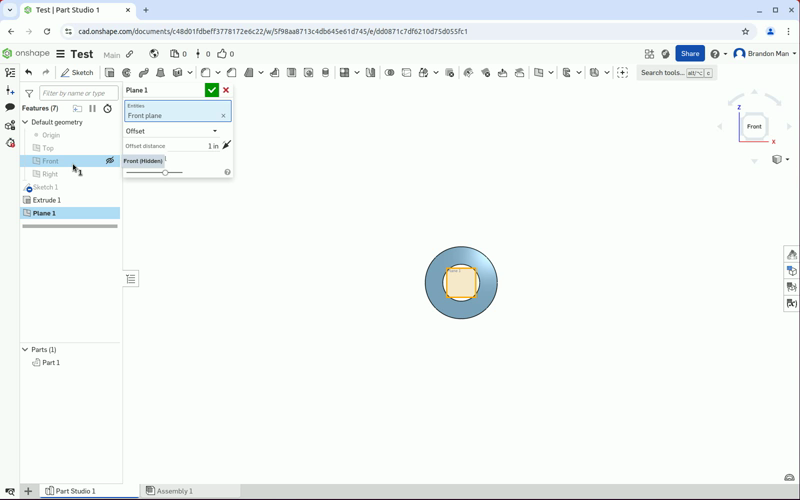
key(tab, 2)
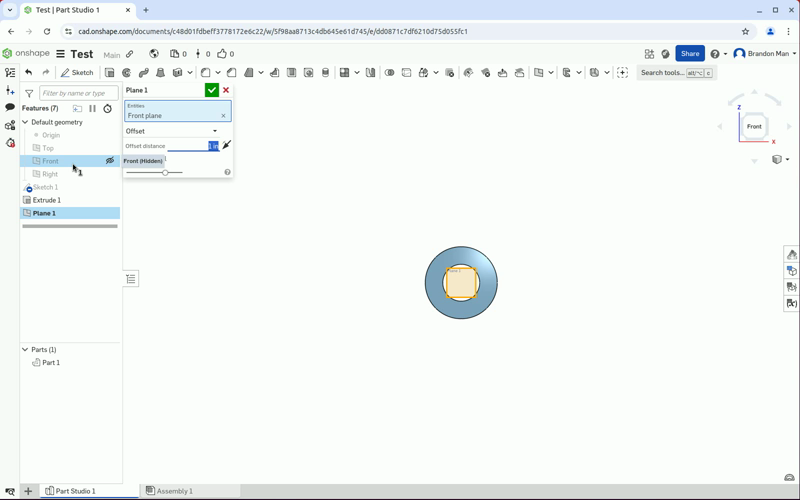
text(3.143)
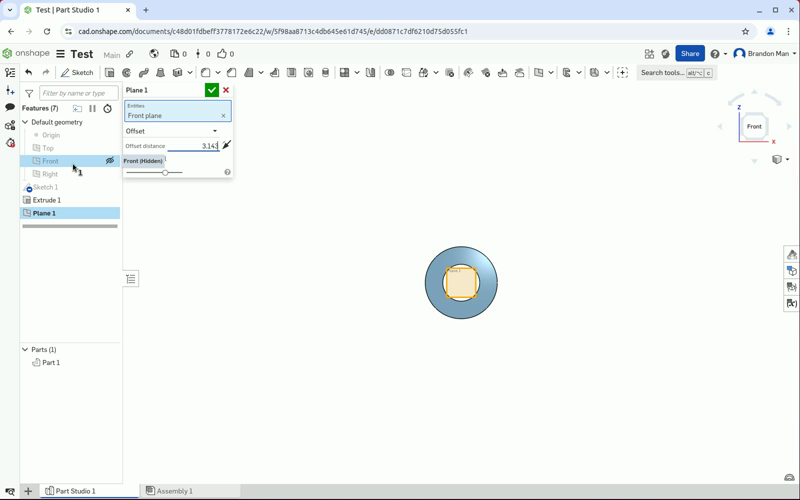
key(enter, 2)
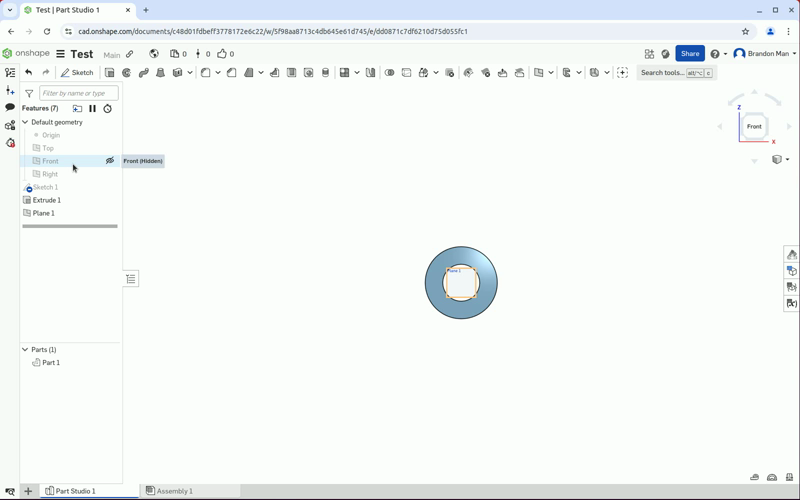
key(shift+s)
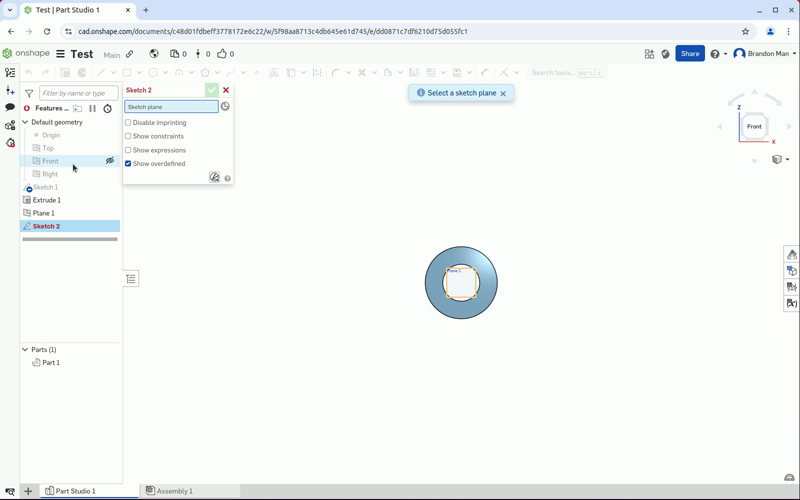
mouse_move(73, 215)
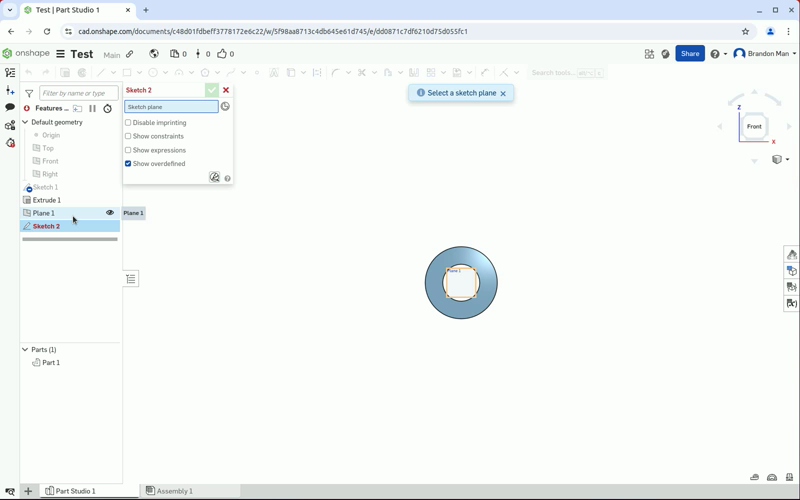
click(73, 215)
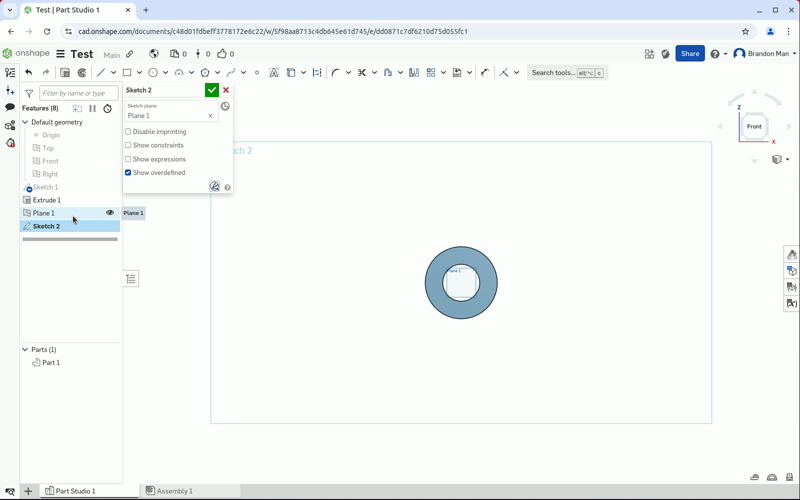
mouse_move(73, 352)
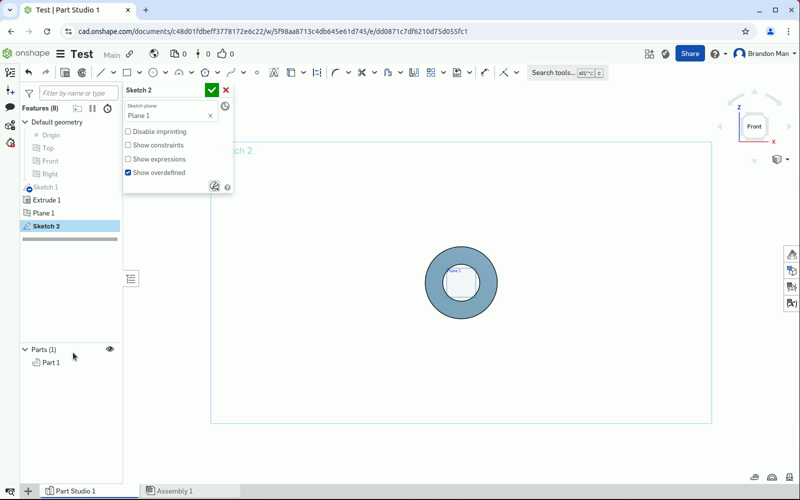
key(y)
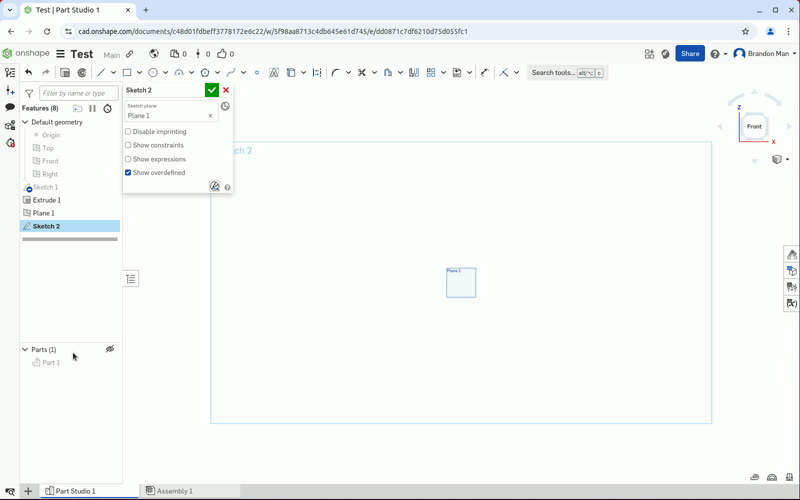
key(c)
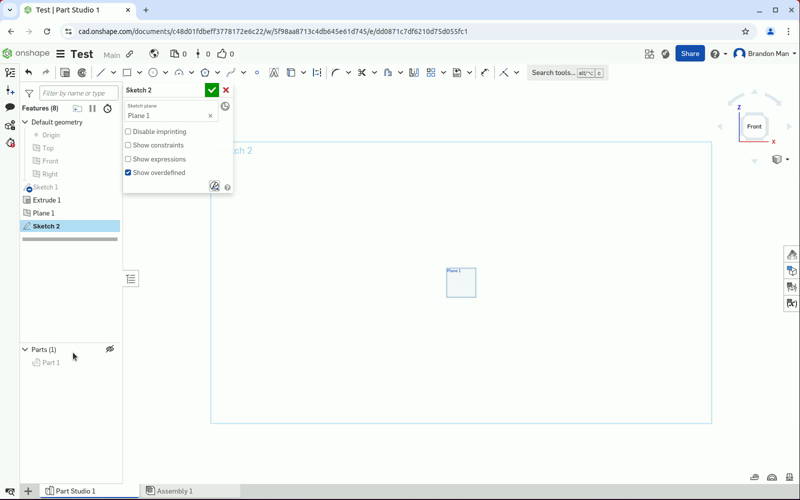
key_down(shift)
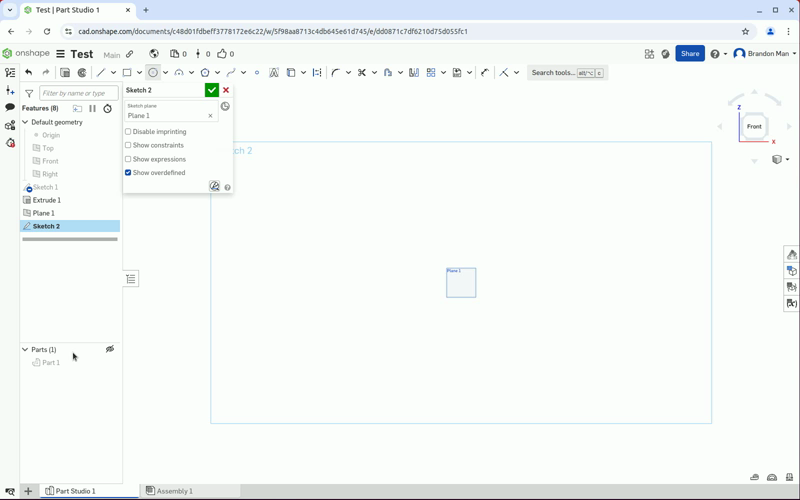
mouse_move(461, 282)
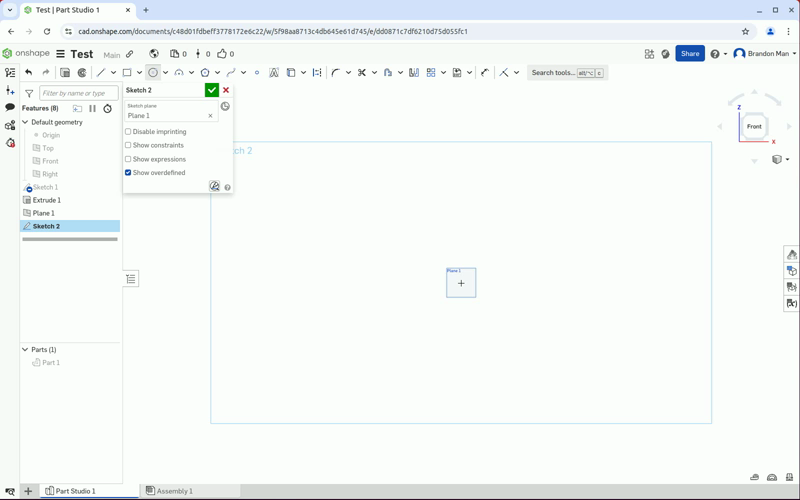
click(461, 282)
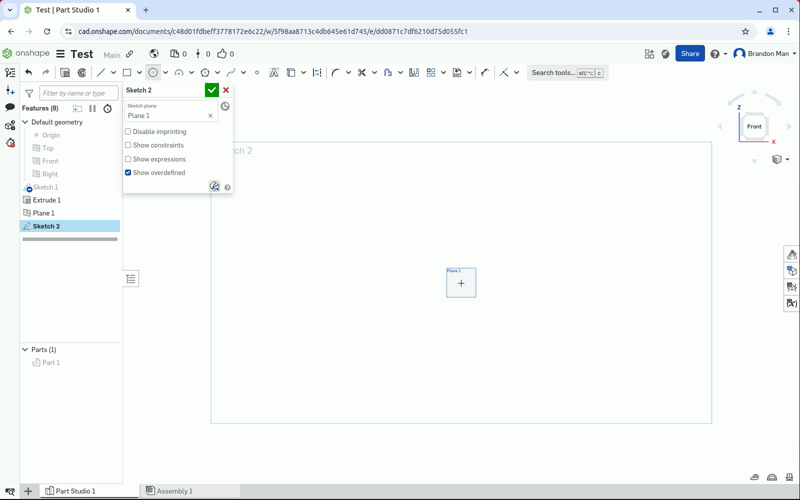
key_up(shift)
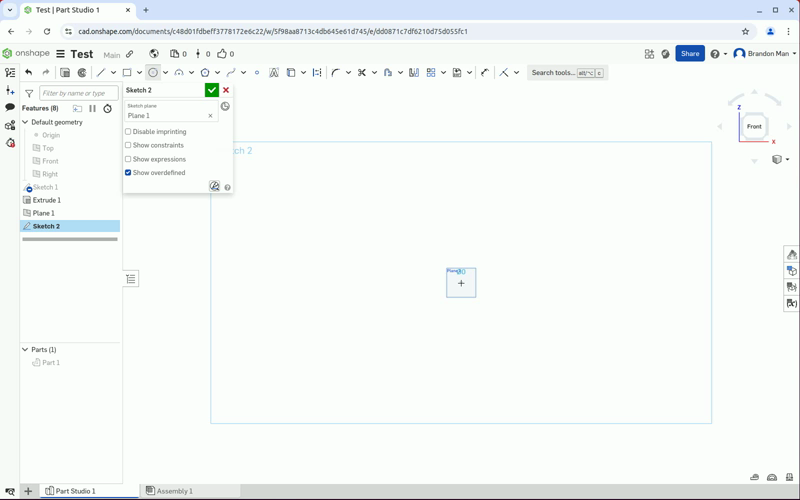
mouse_move(494, 282)
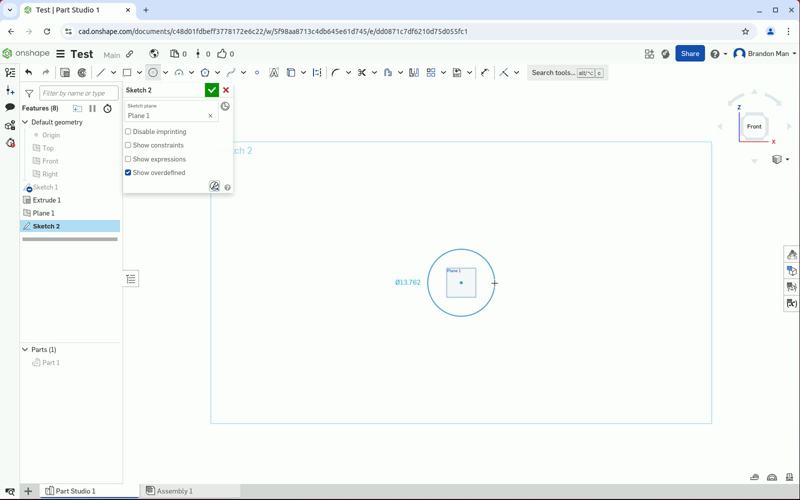
click(494, 282)
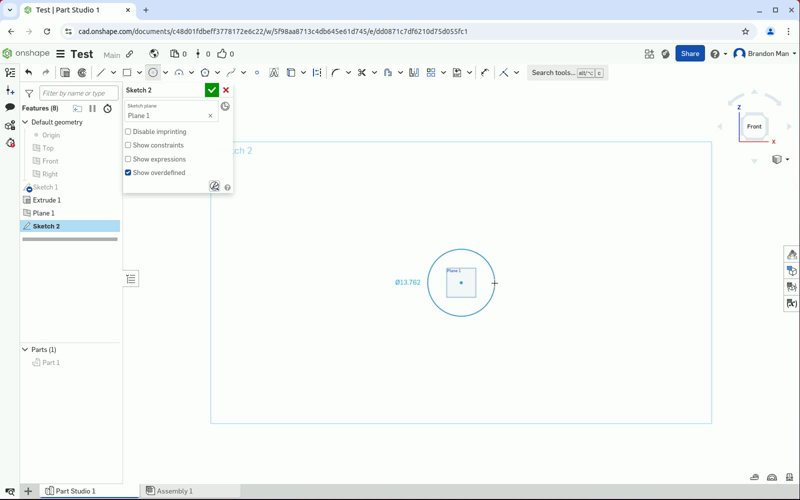
key(esc)
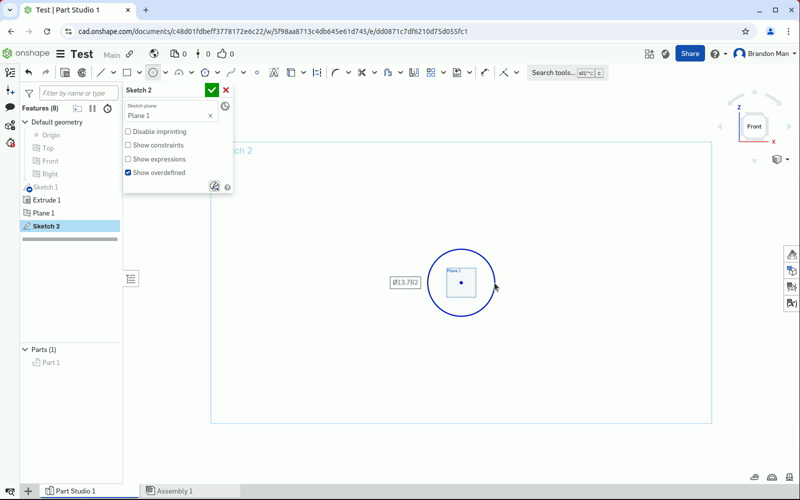
key(c)
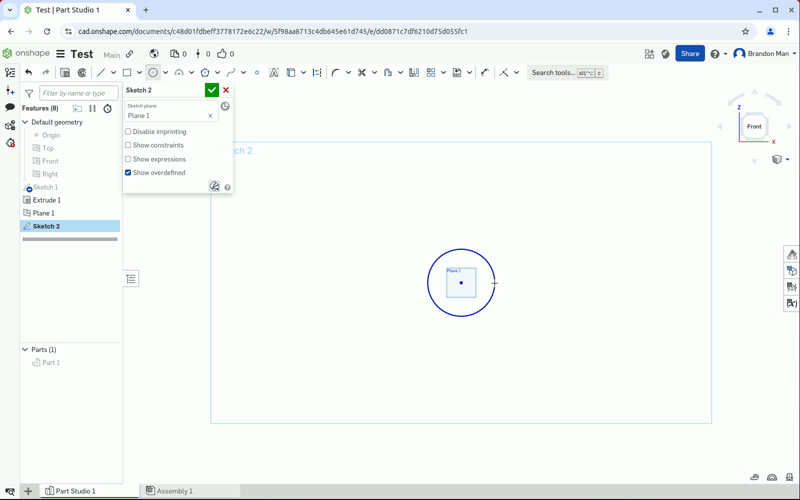
key_down(shift)
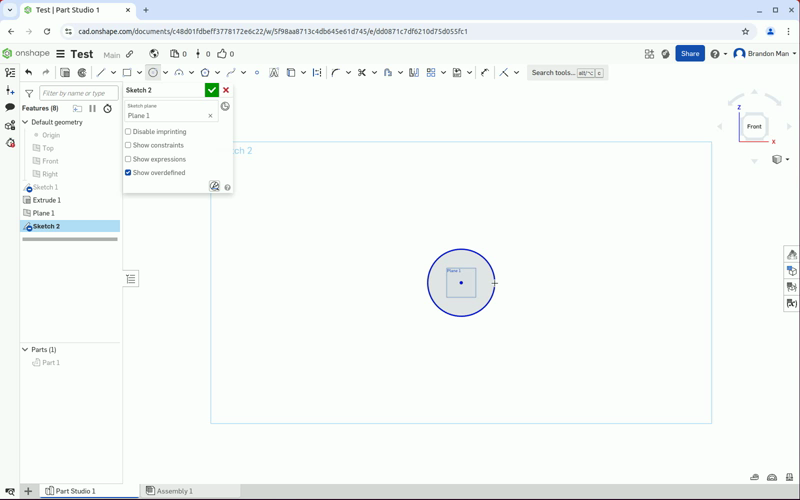
mouse_move(461, 282)
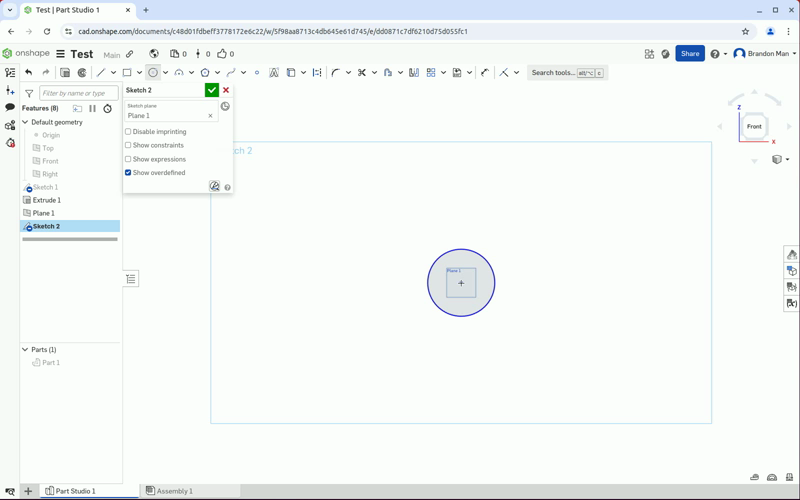
click(461, 282)
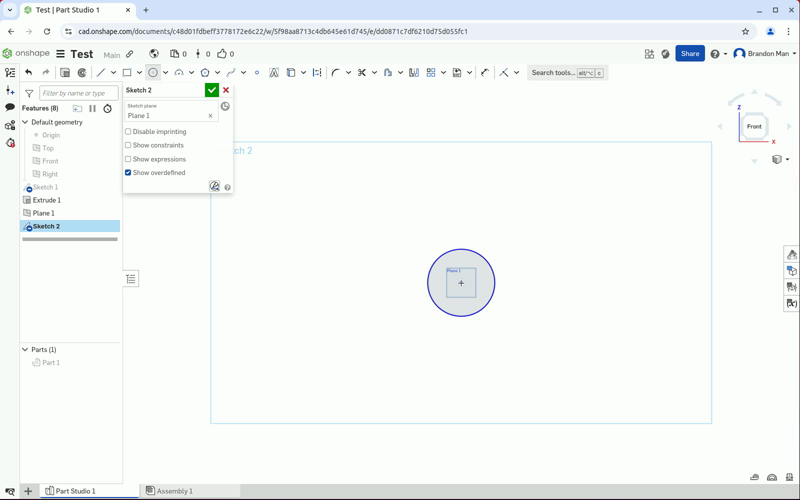
key_up(shift)
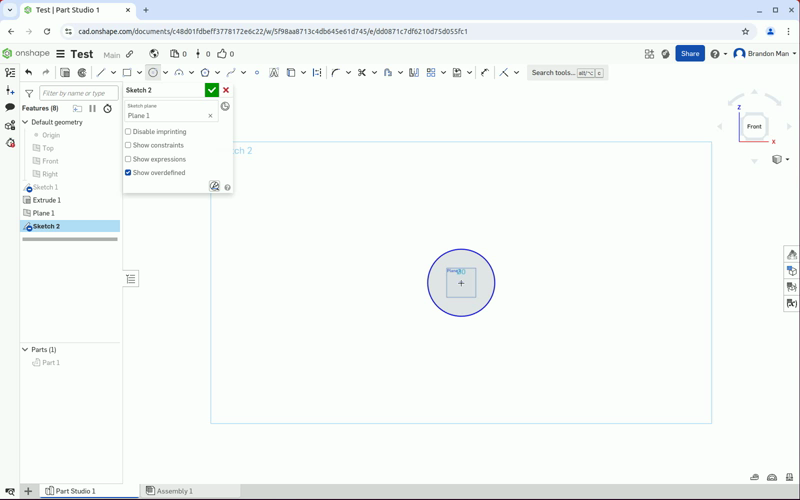
mouse_move(480, 282)
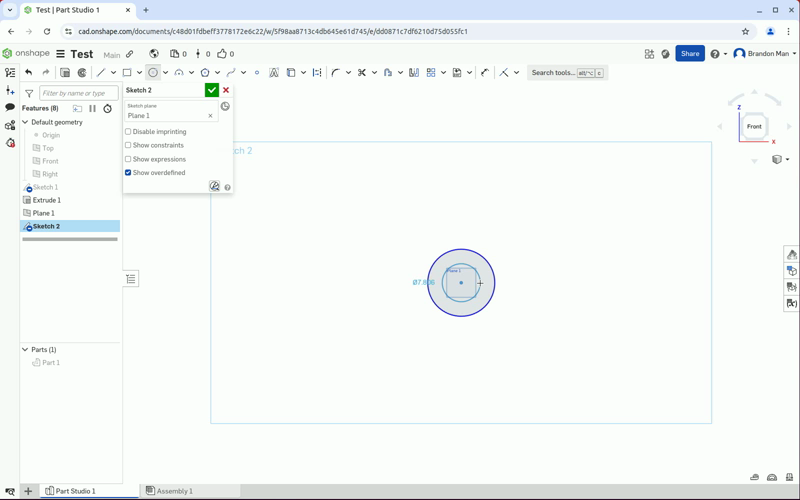
click(480, 282)
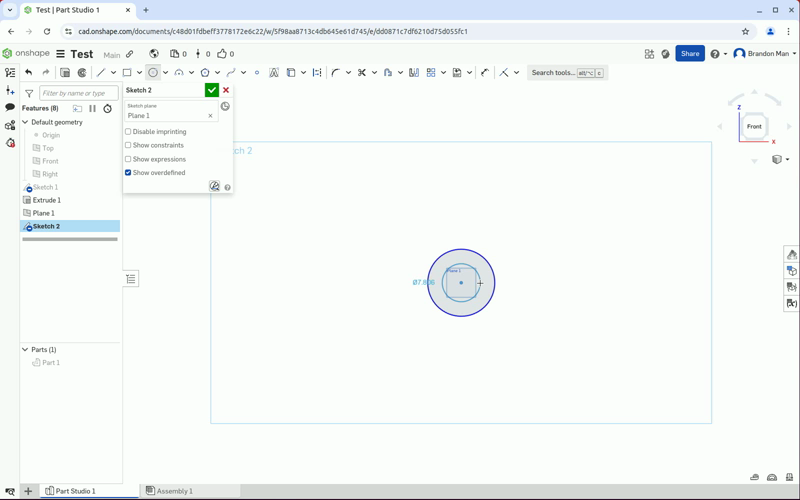
key(esc)
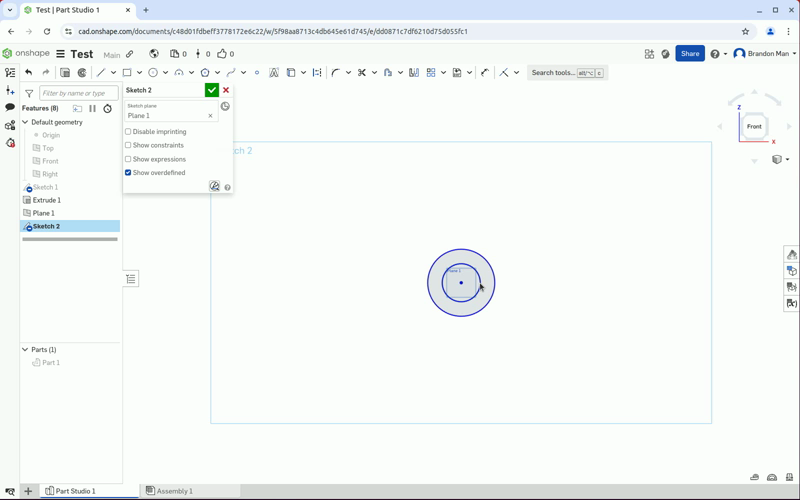
mouse_move(475, 302)
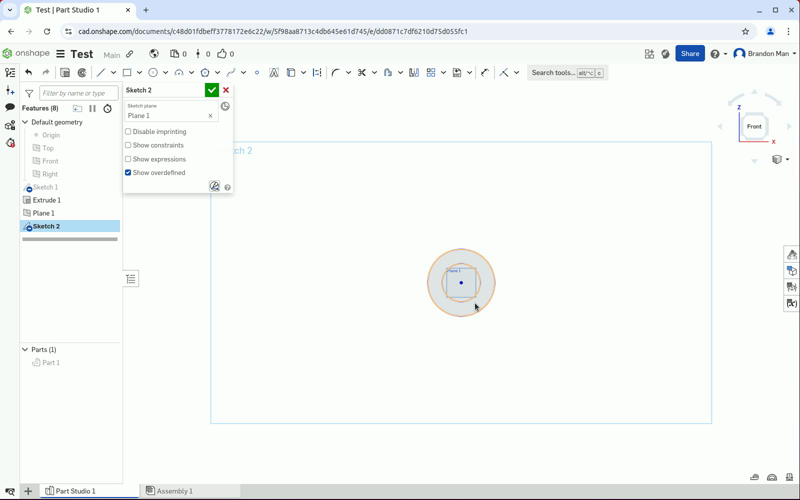
click(475, 302)
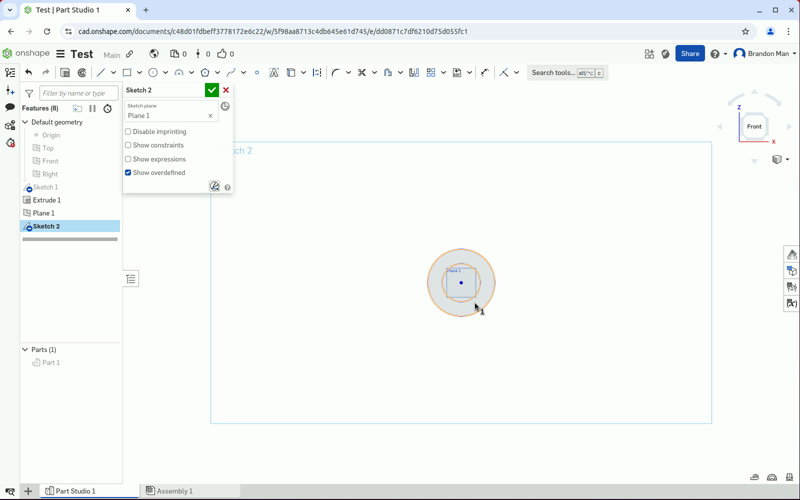
mouse_move(73, 352)
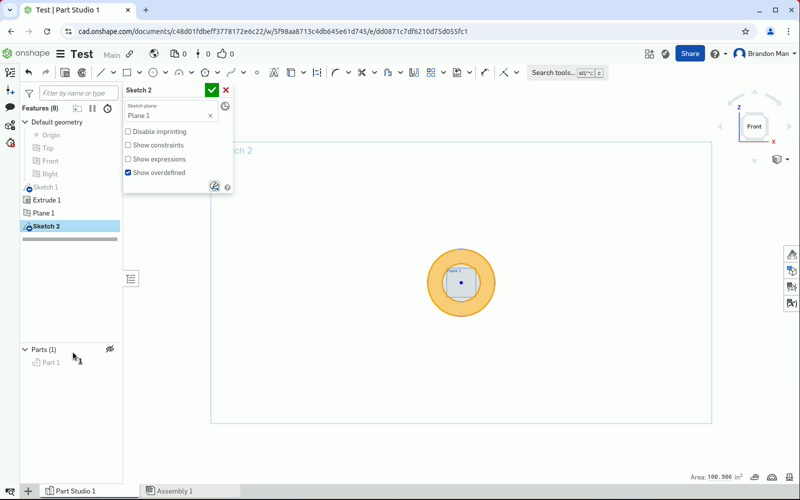
key(shift+y)
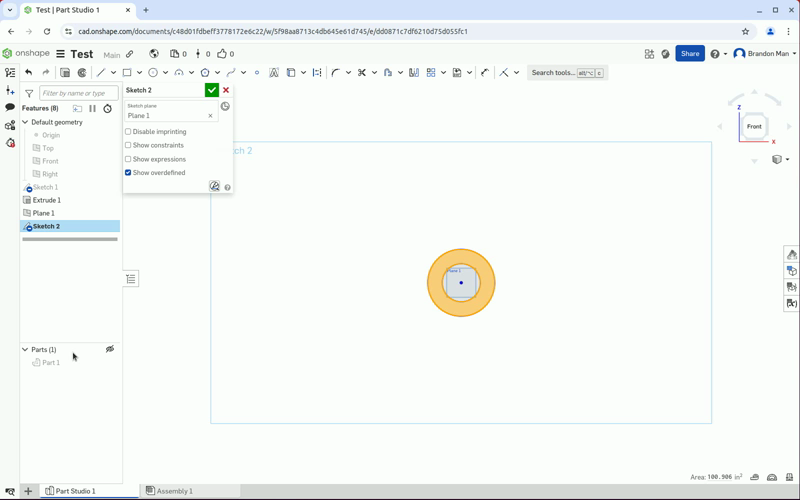
key(shift+e)
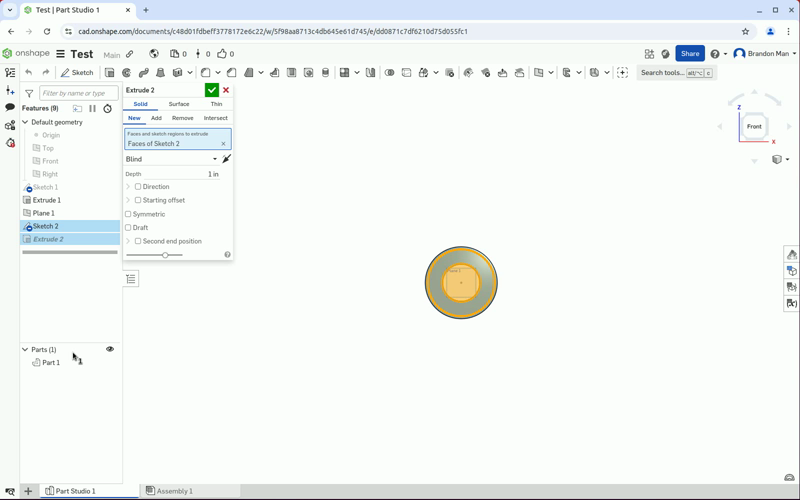
mouse_move(143, 106)
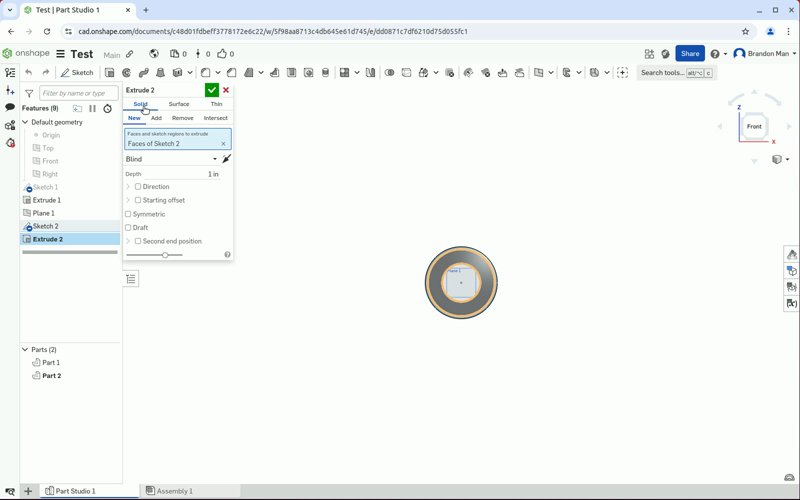
click(143, 106)
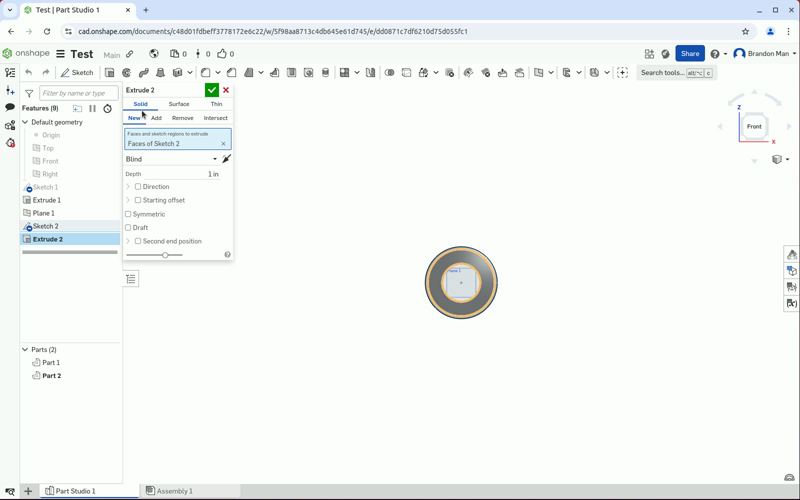
mouse_move(137, 120)
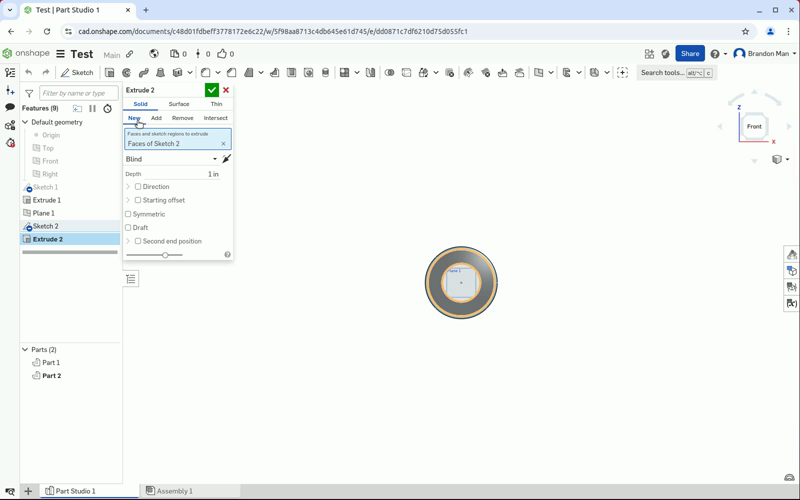
click(137, 120)
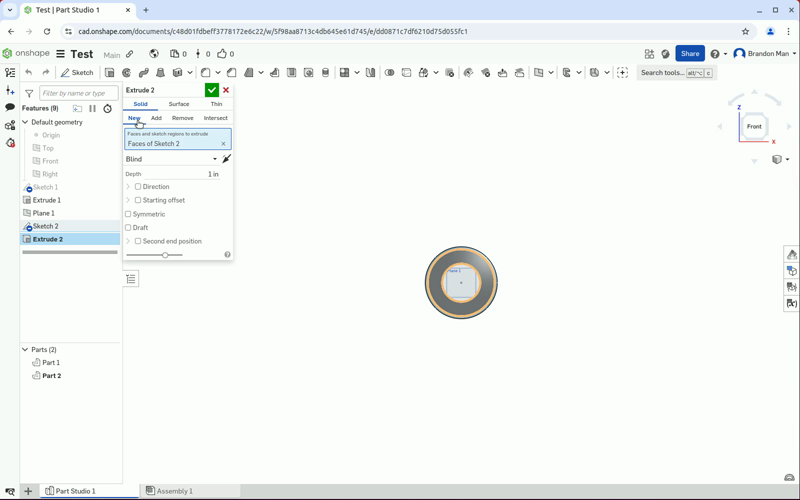
key(tab, 4)
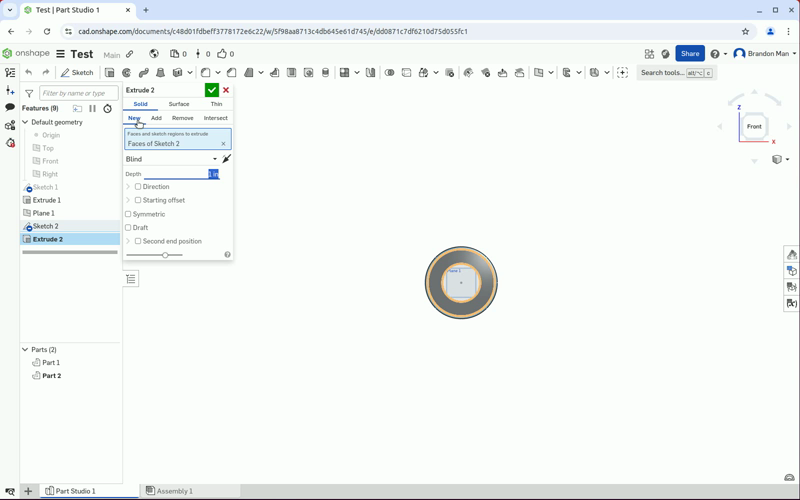
text(0.963)
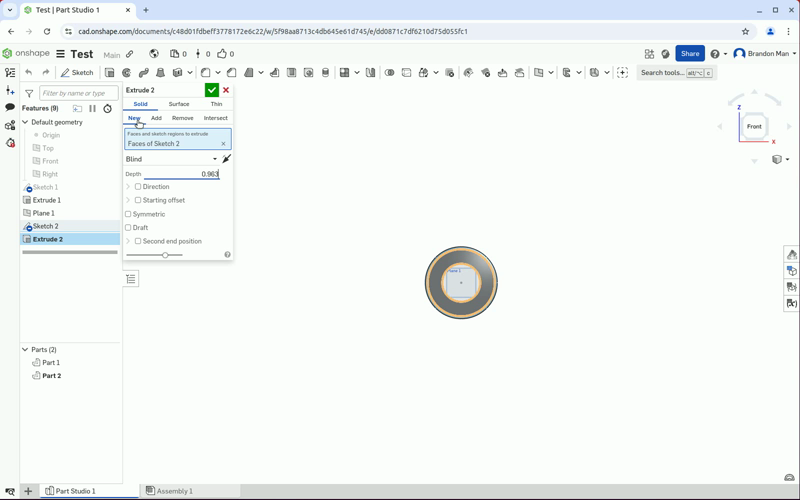
key(enter)
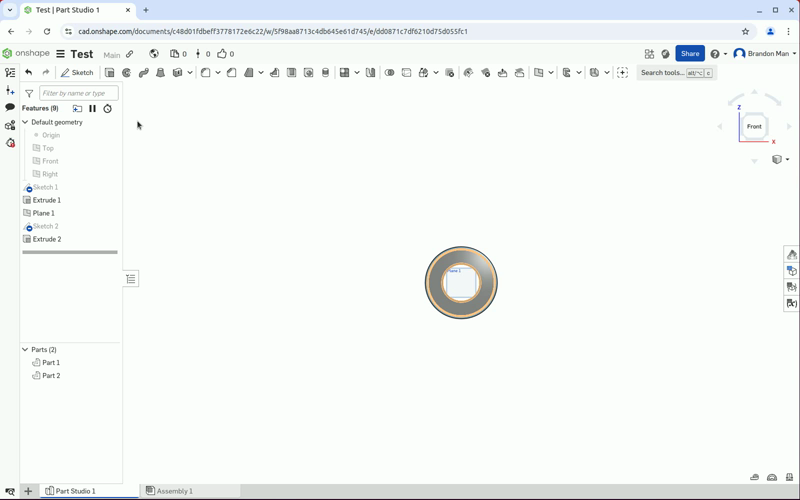
key(shift+h)
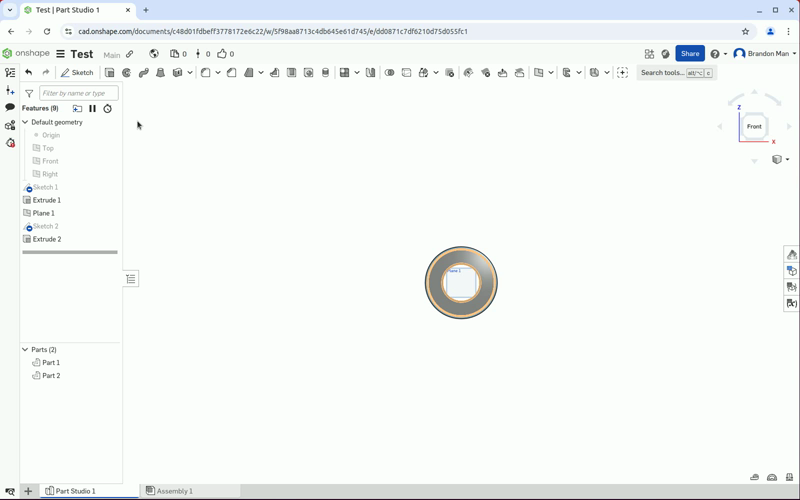
key(shift+h)
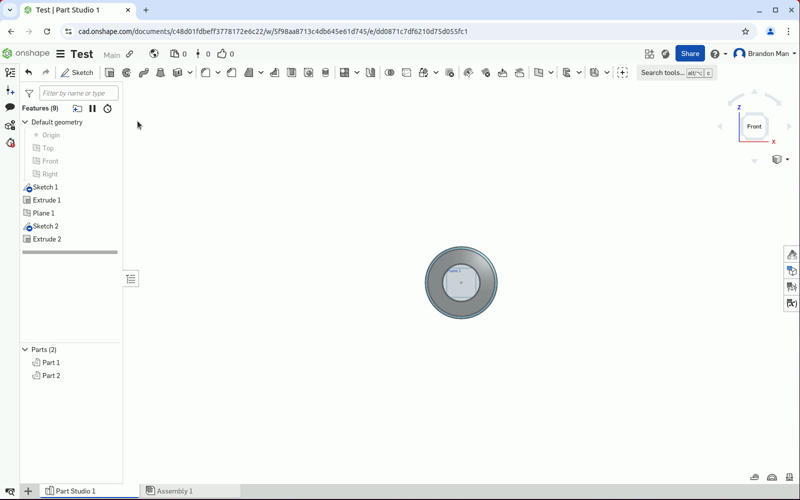
key(shift+7)
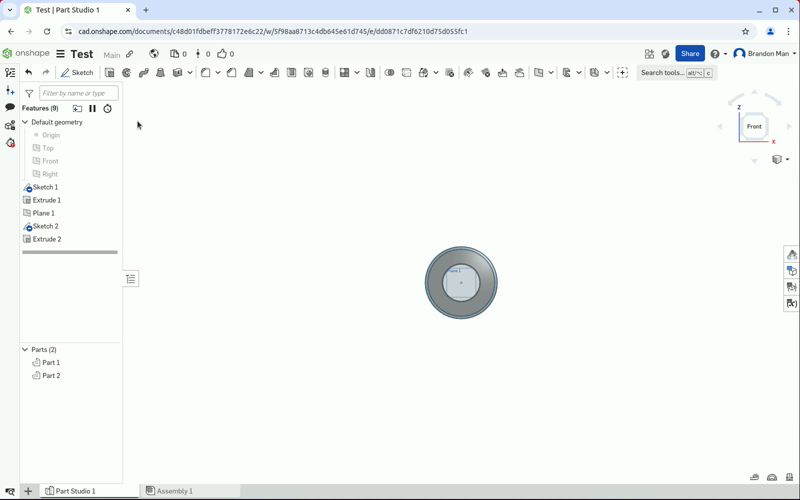
key(left, 2)
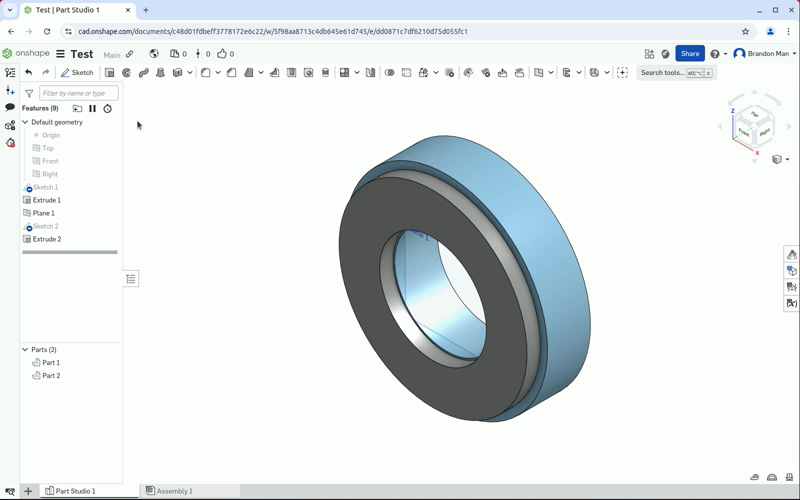
key(down, 2)
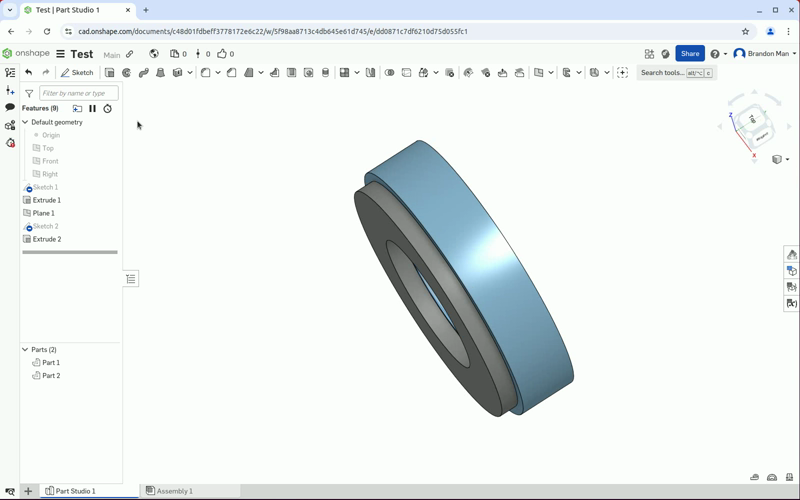
key(up, 2)
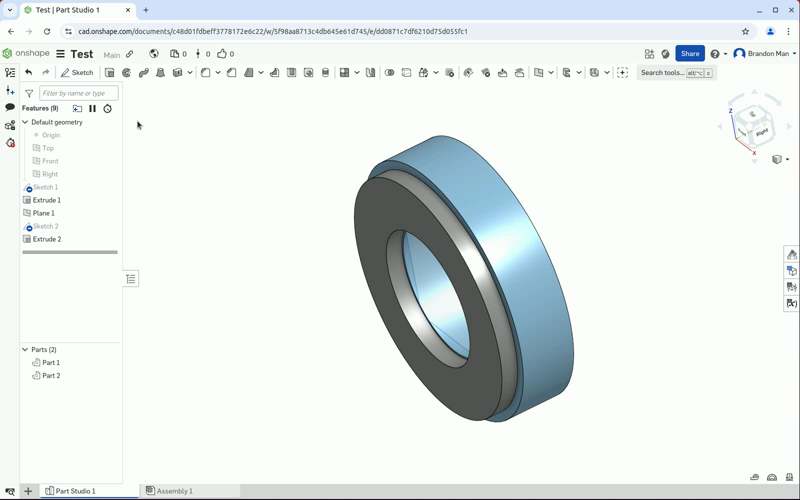
key(right, 2)
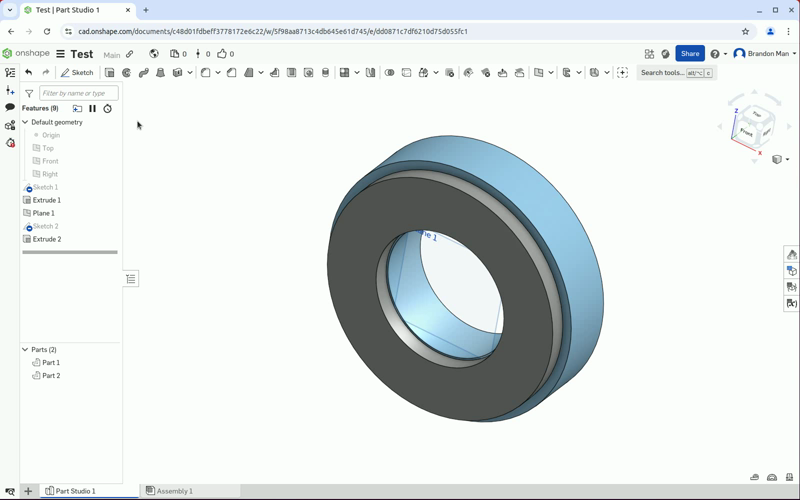
mouse_move(73, 189)
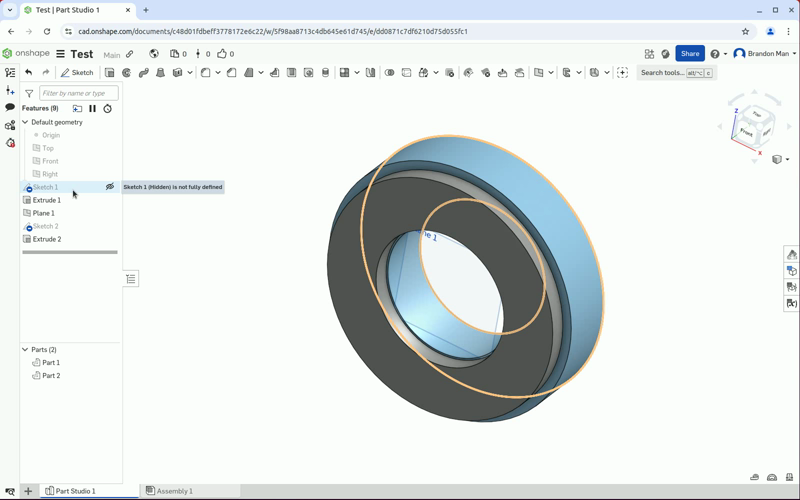
click(73, 189)